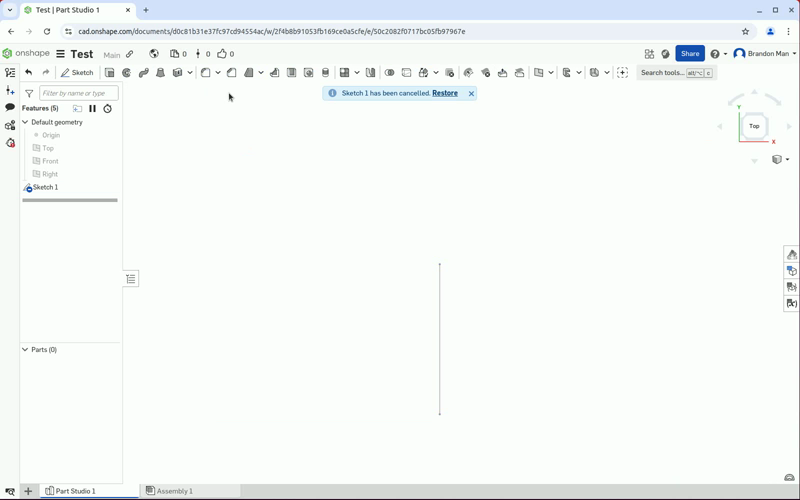
key(shift+h)
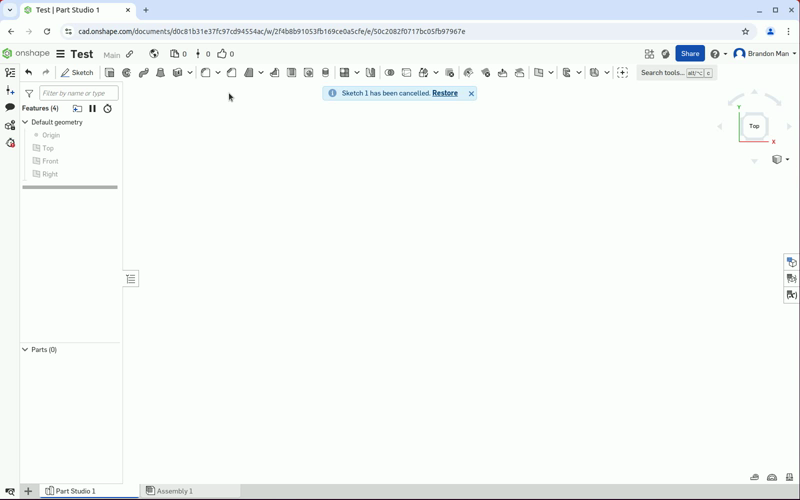
mouse_move(73, 352)
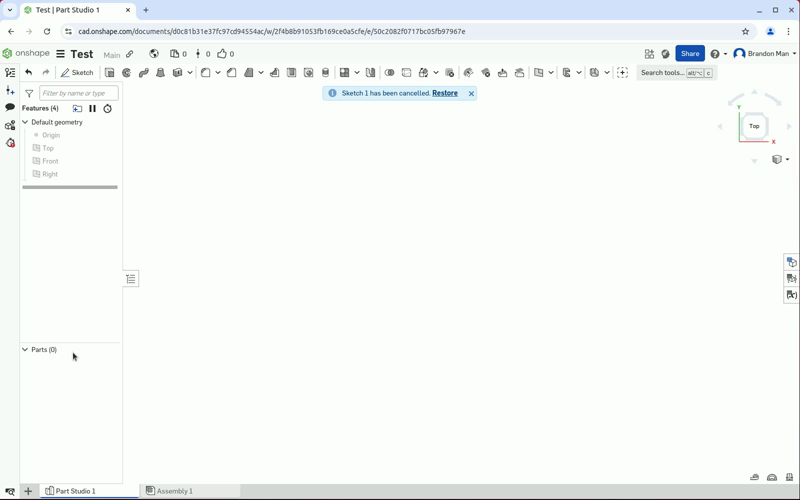
key(y)
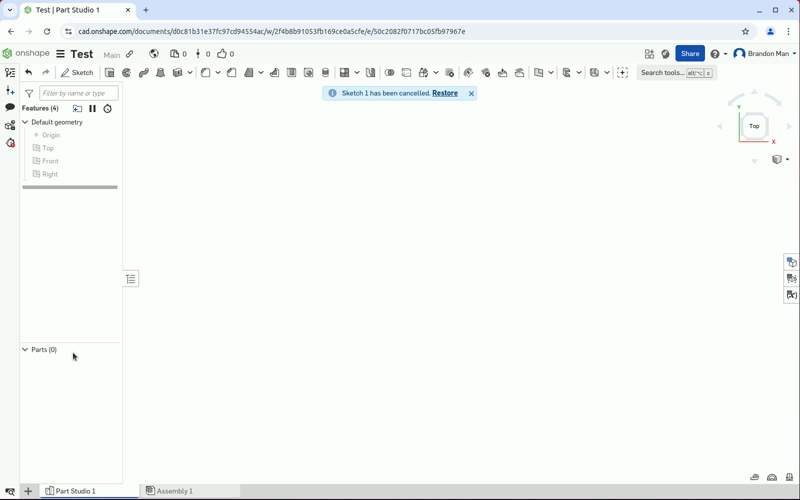
key(shift+p)
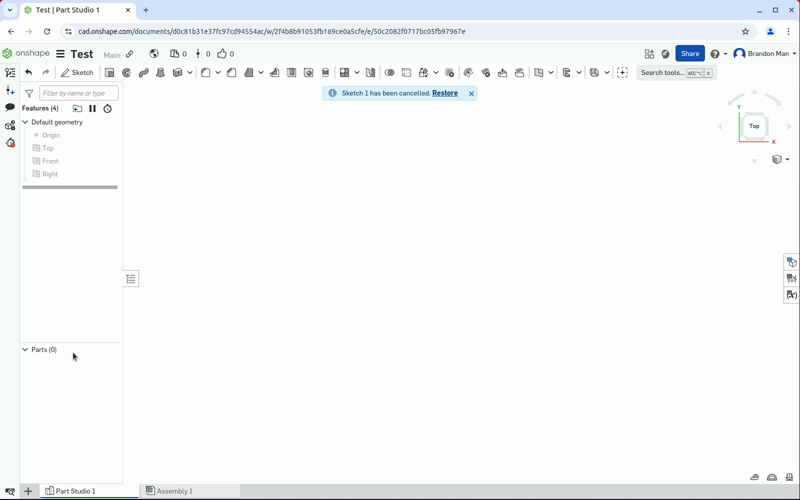
key(space)
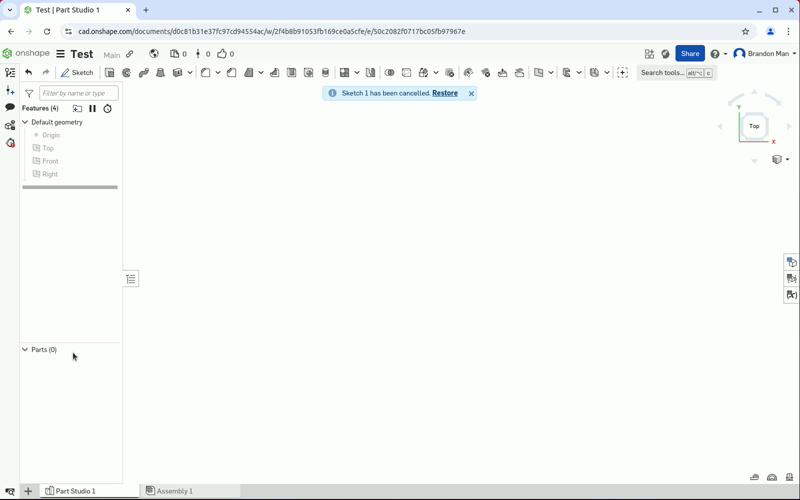
key_down(shift)
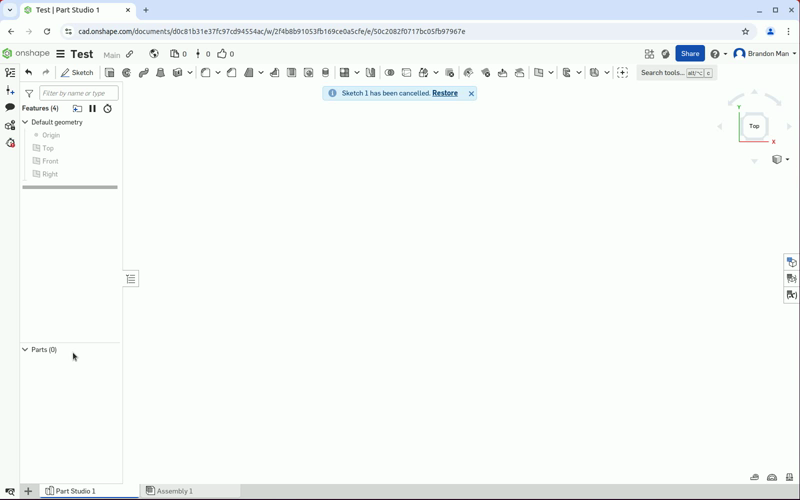
key(up)
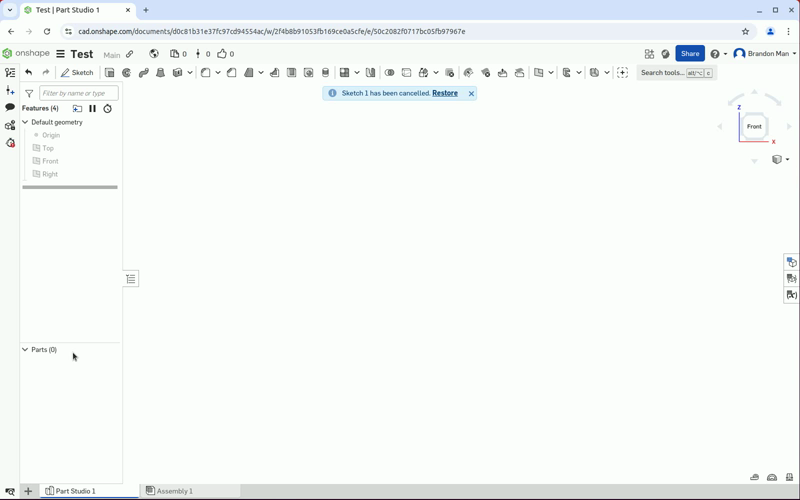
key_up(shift)
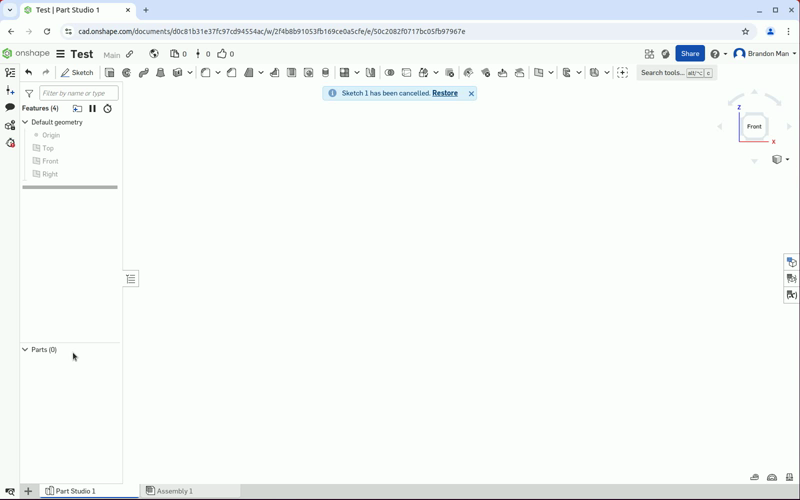
mouse_move(73, 352)
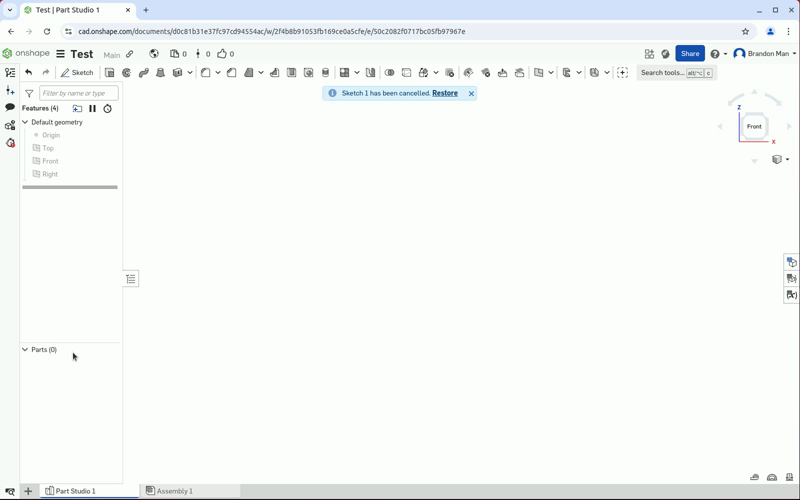
key(shift+y)
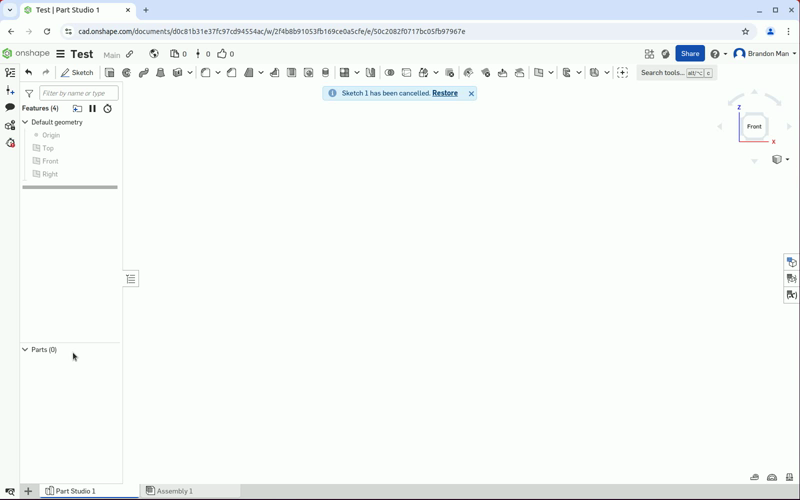
key(shift+s)
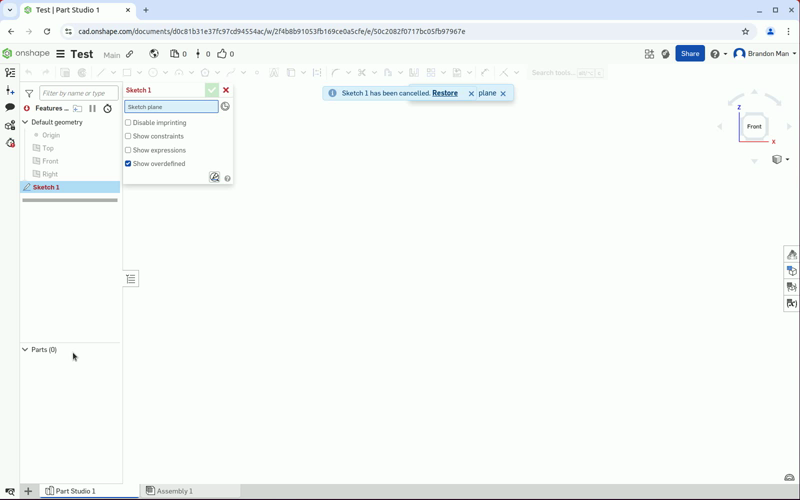
mouse_move(73, 163)
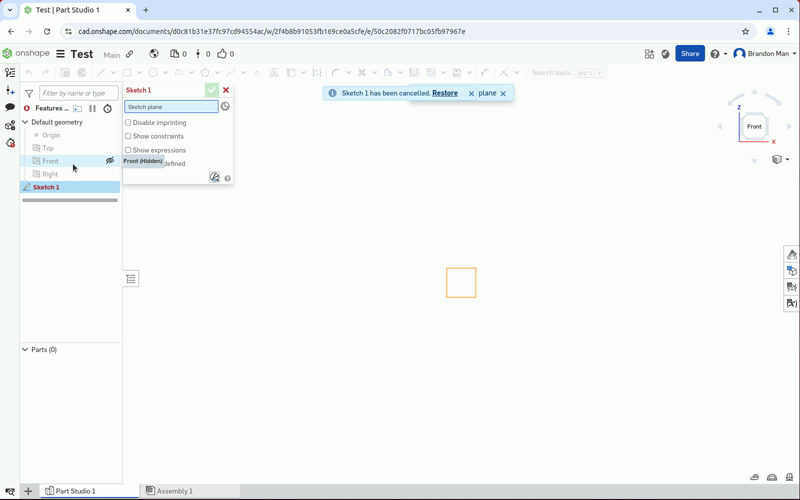
click(73, 163)
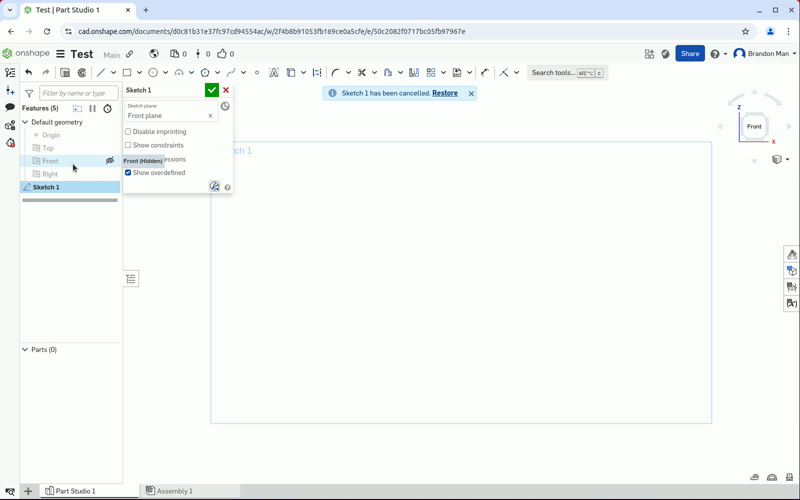
mouse_move(73, 352)
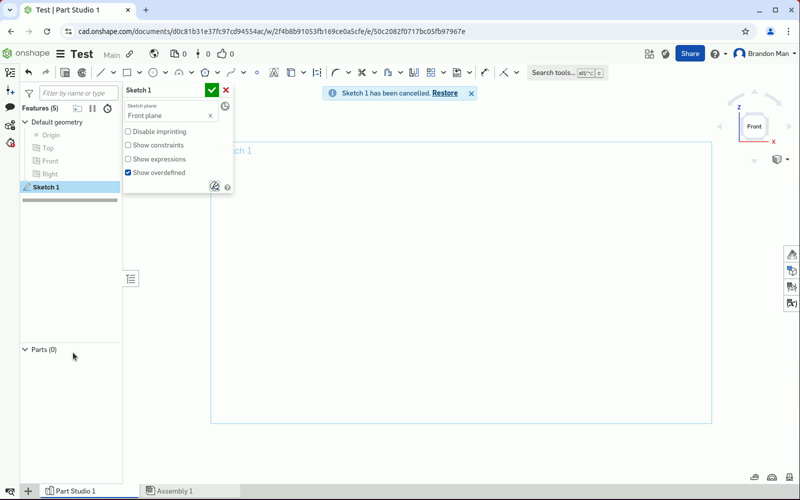
key(y)
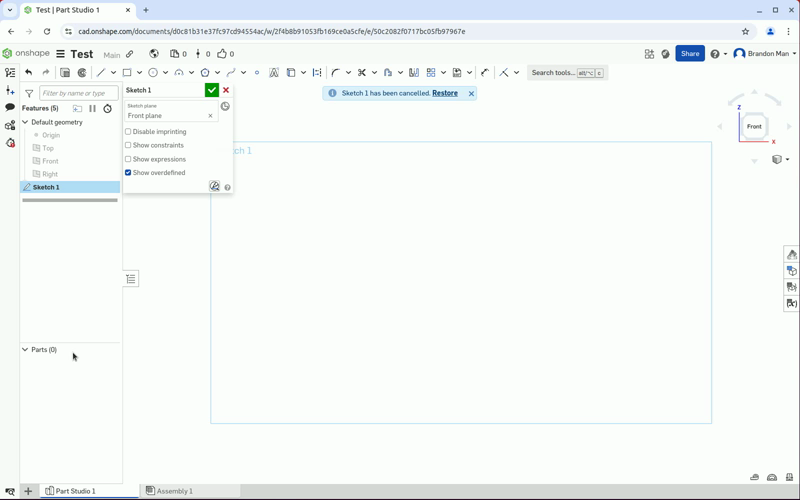
key(l)
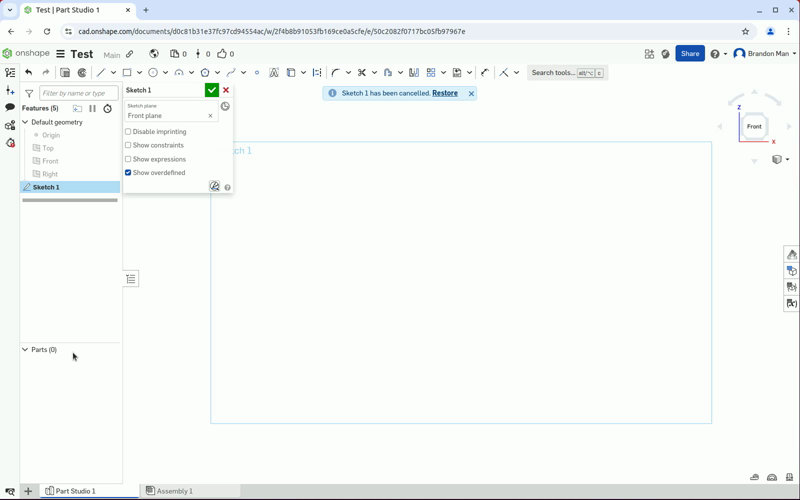
key_down(shift)
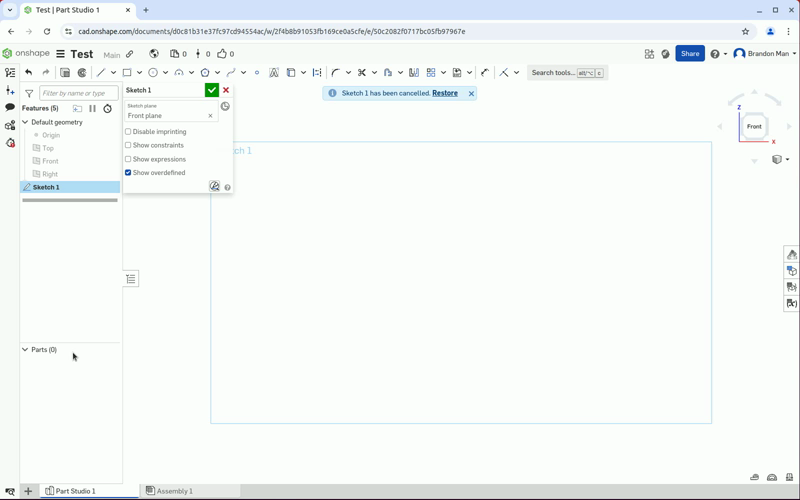
mouse_move(460, 293)
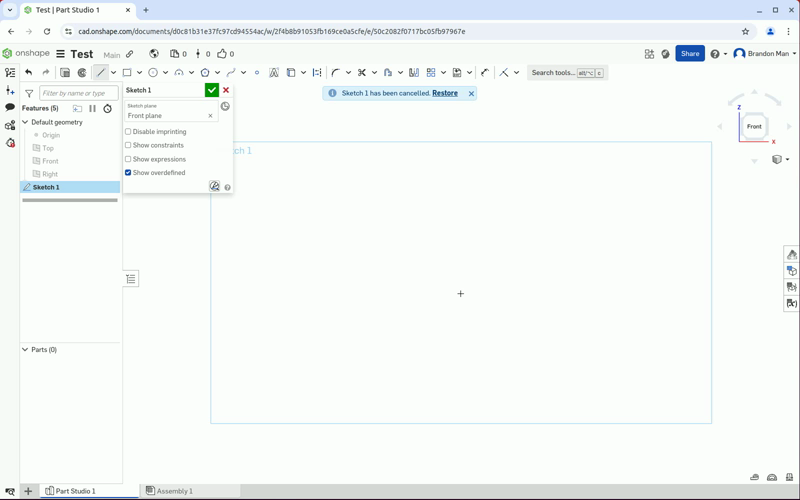
click(460, 293)
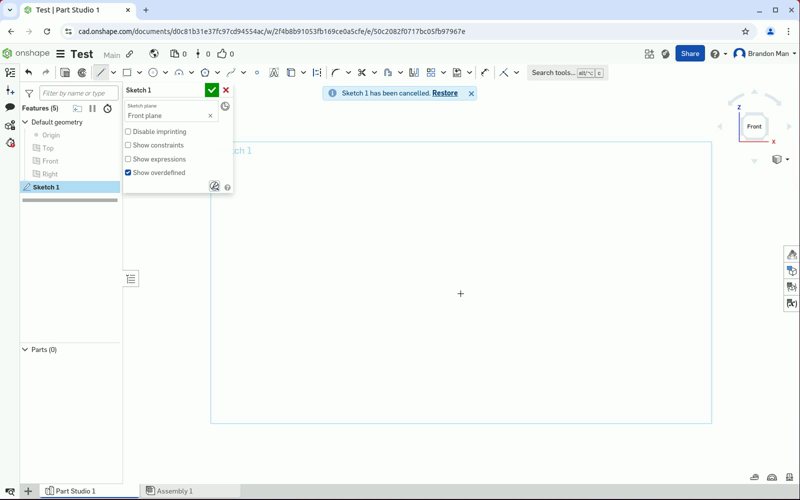
key_up(shift)
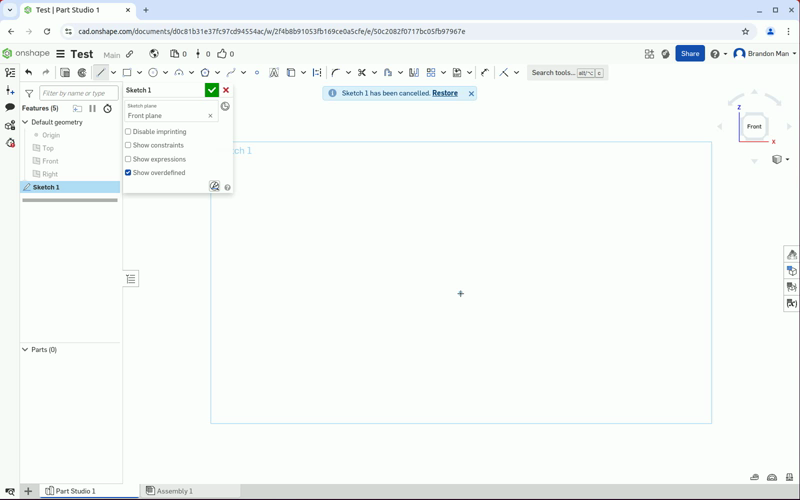
key_down(shift)
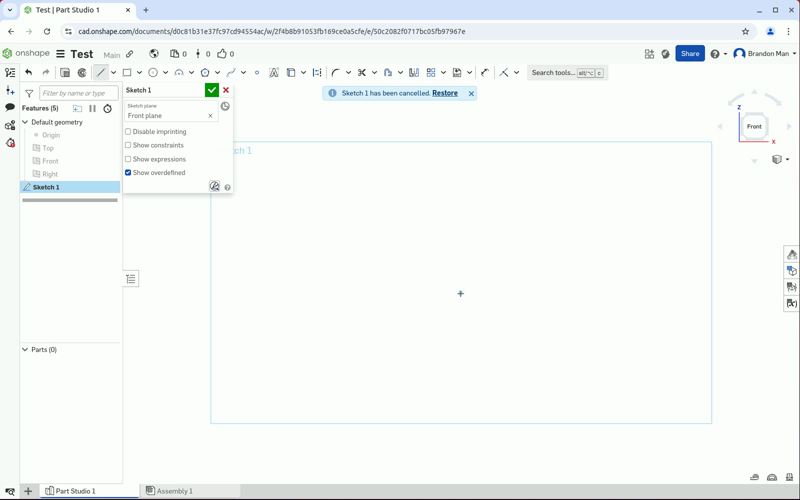
mouse_move(562, 293)
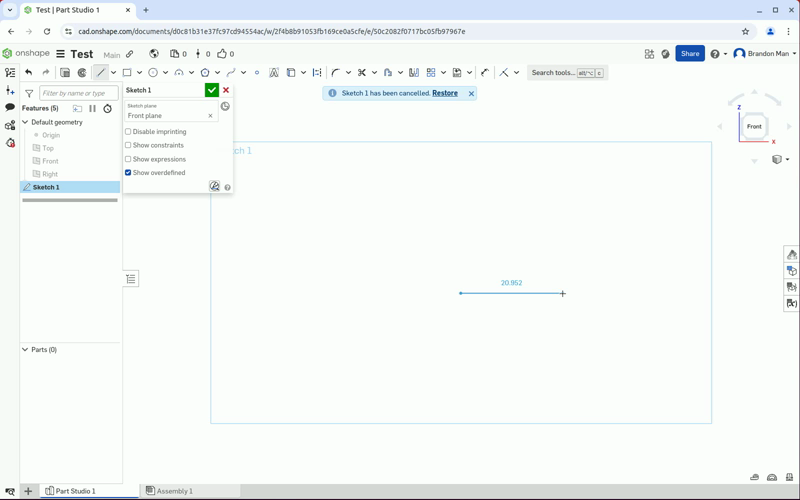
click(562, 293)
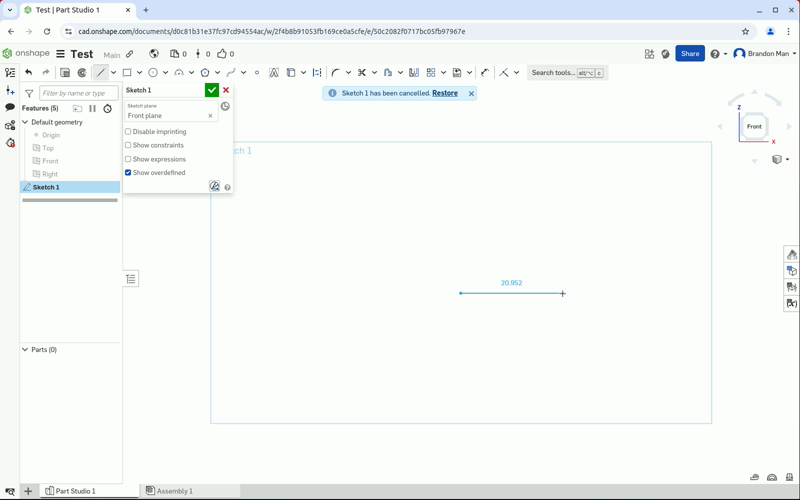
key_up(shift)
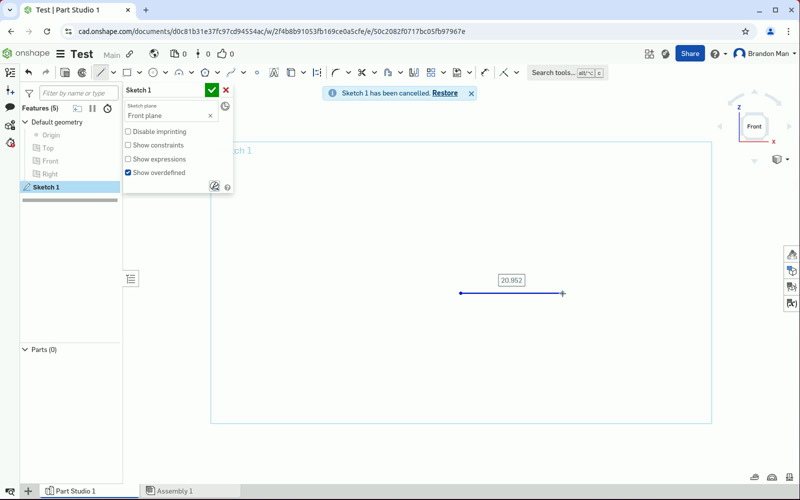
key(esc)
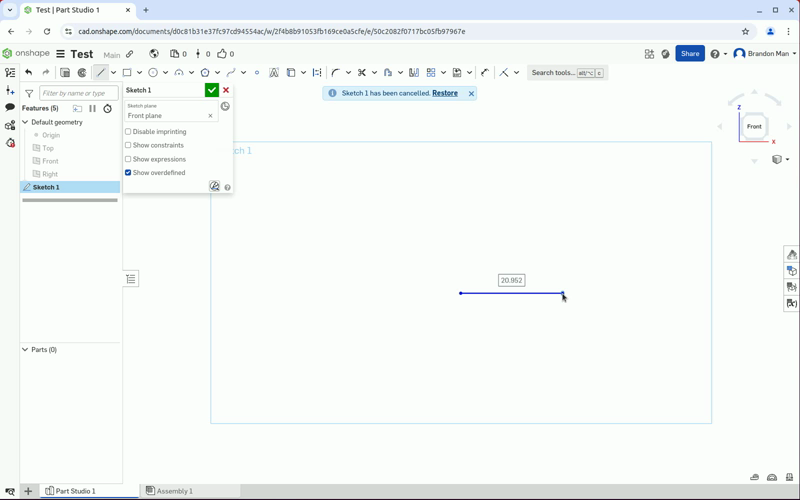
key(a)
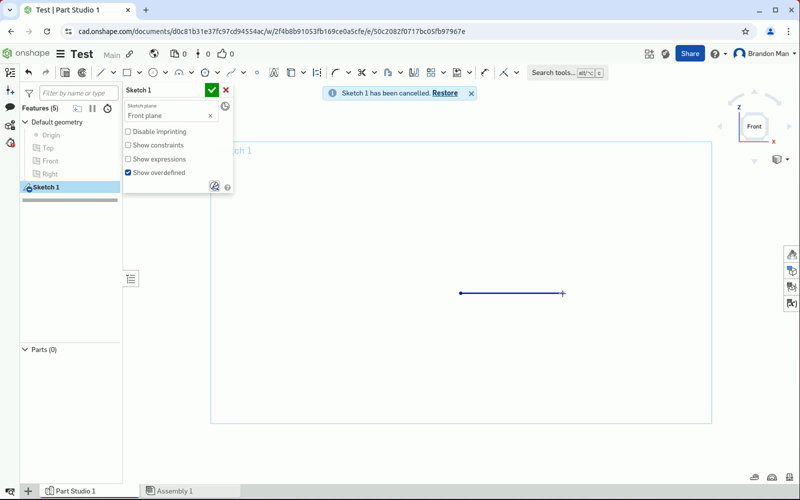
mouse_move(562, 293)
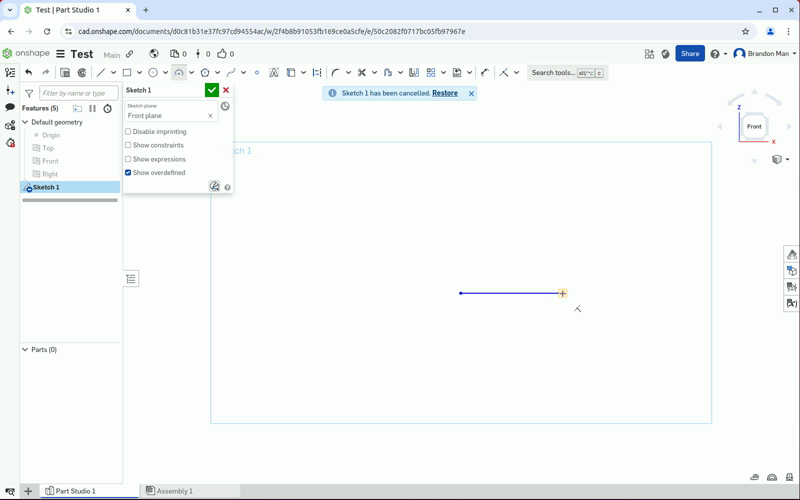
click(562, 293)
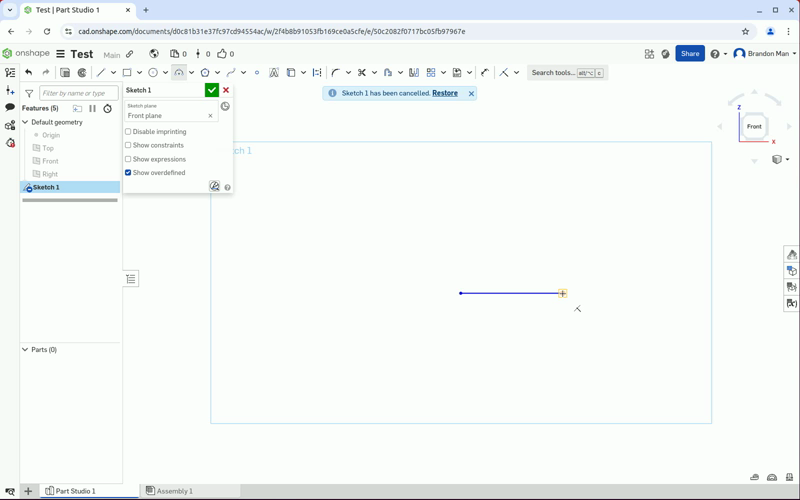
key_down(shift)
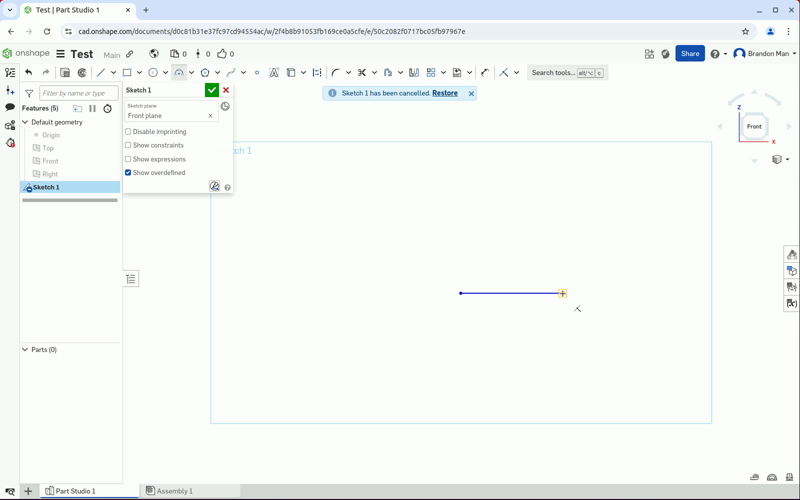
mouse_move(562, 272)
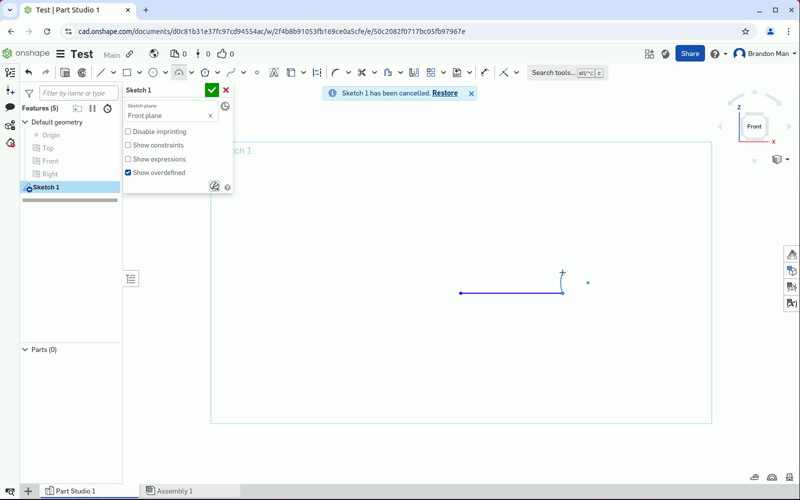
click(562, 272)
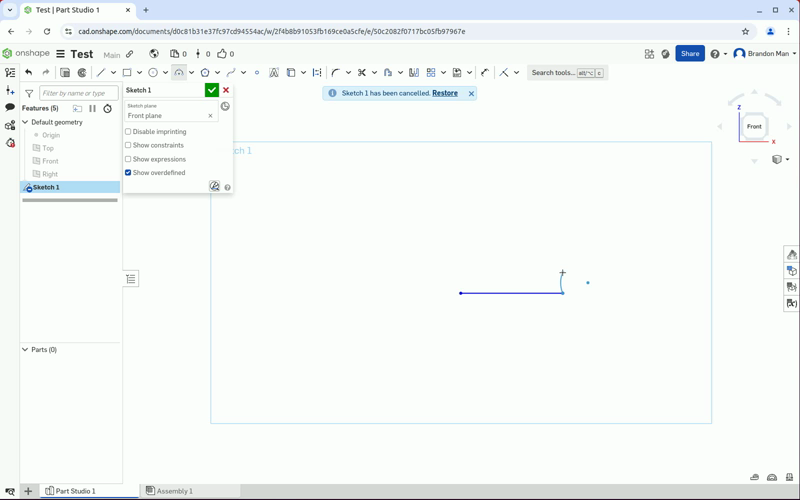
mouse_move(573, 282)
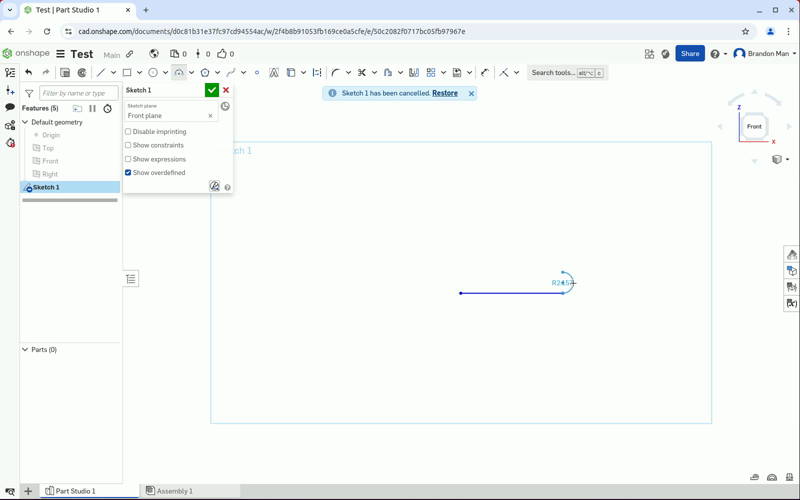
click(573, 282)
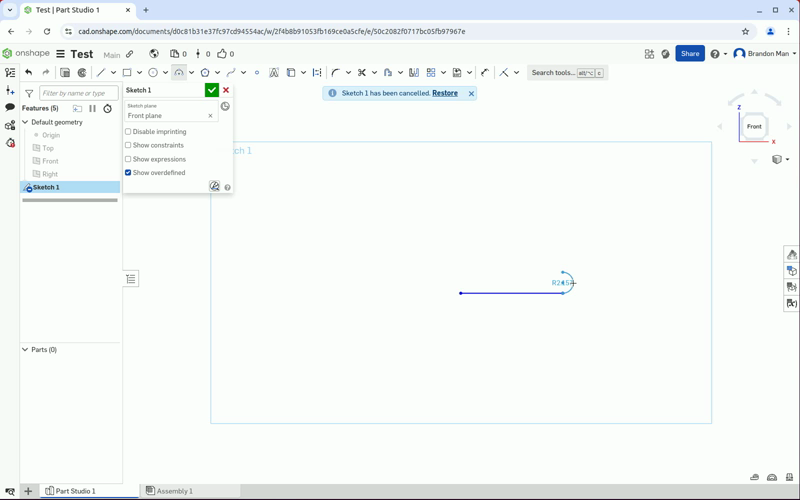
key_up(shift)
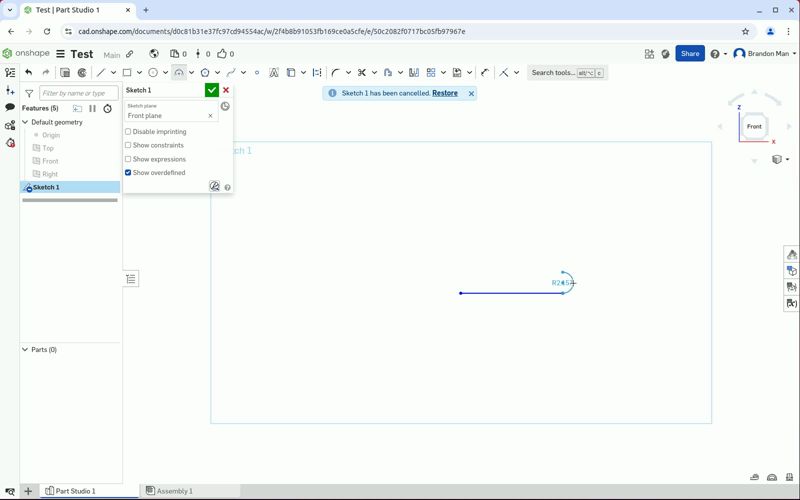
key(esc)
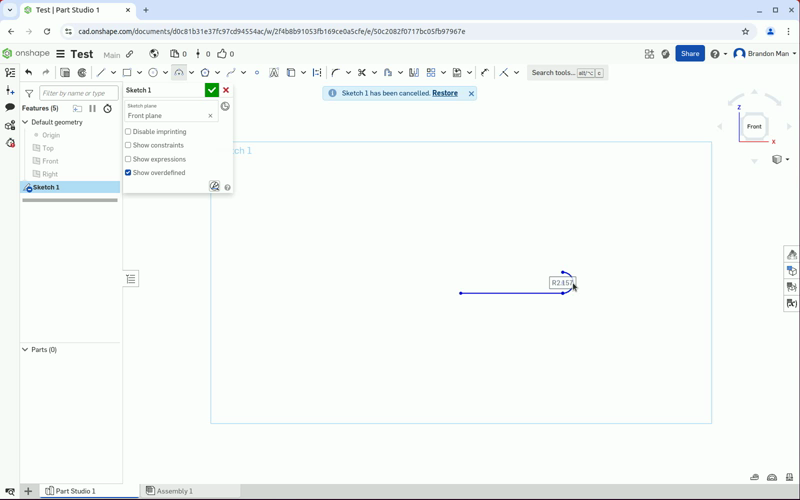
key(l)
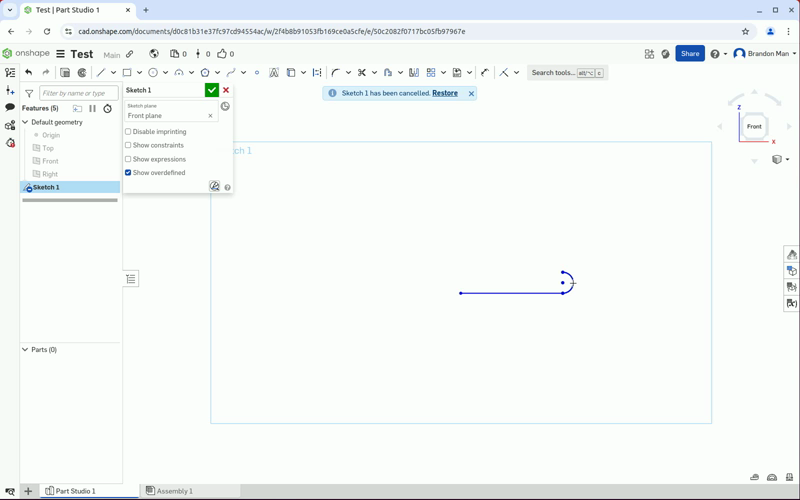
mouse_move(562, 272)
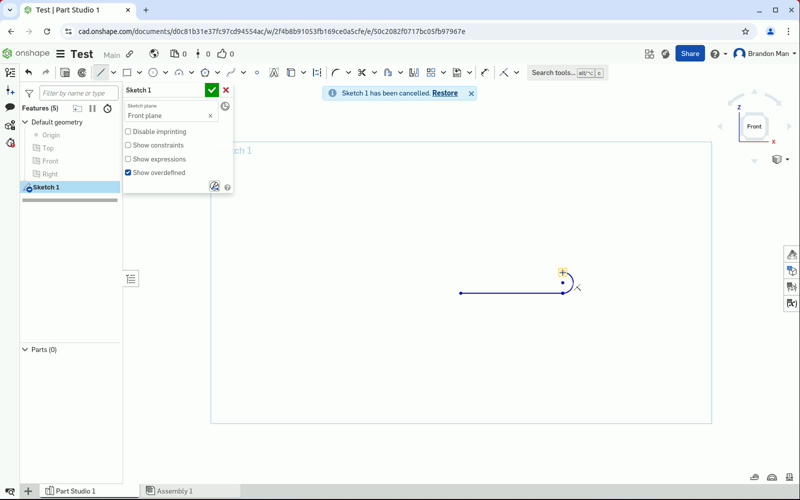
click(562, 272)
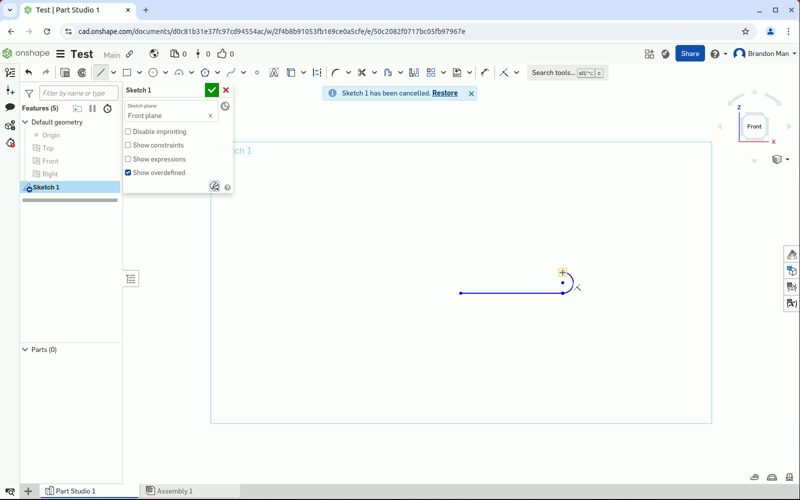
key_down(shift)
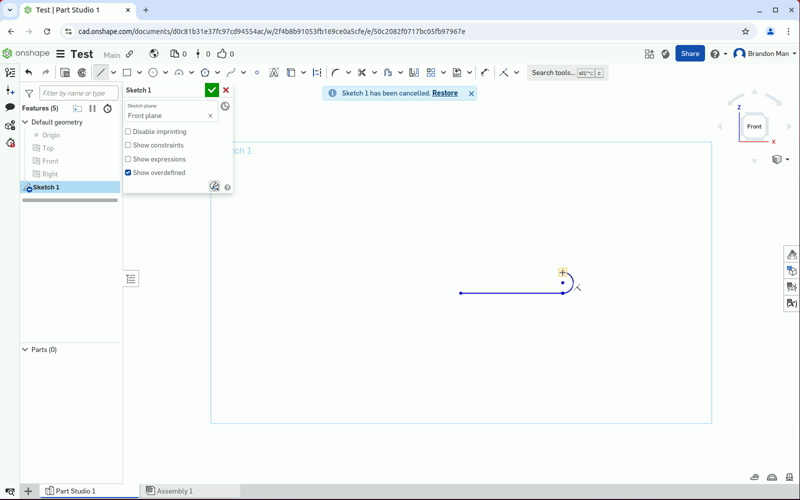
mouse_move(460, 272)
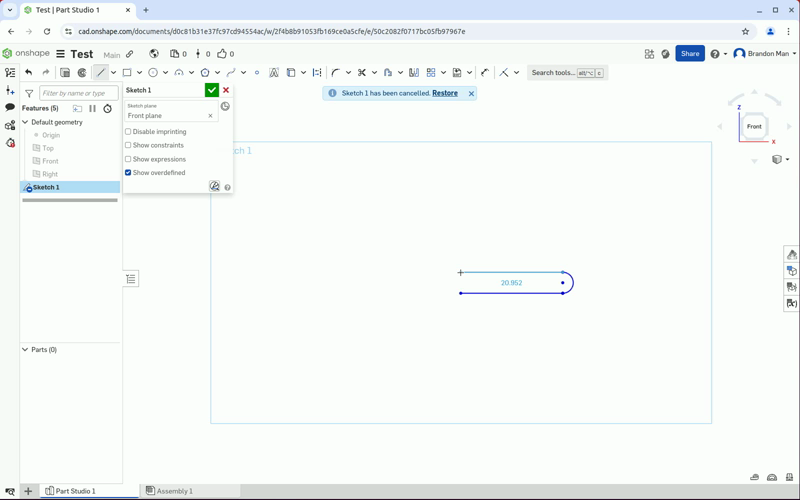
click(460, 272)
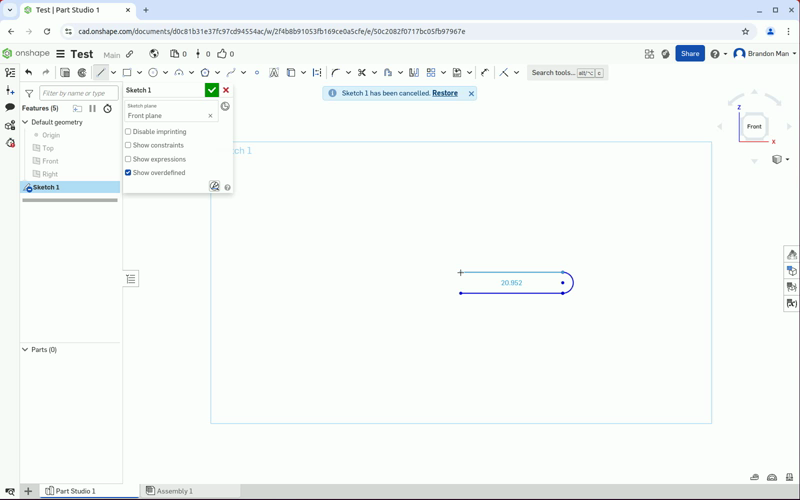
key_up(shift)
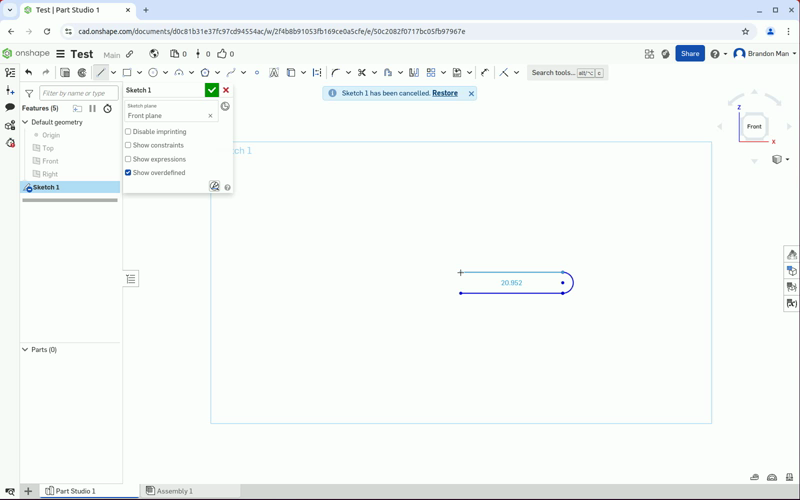
key(esc)
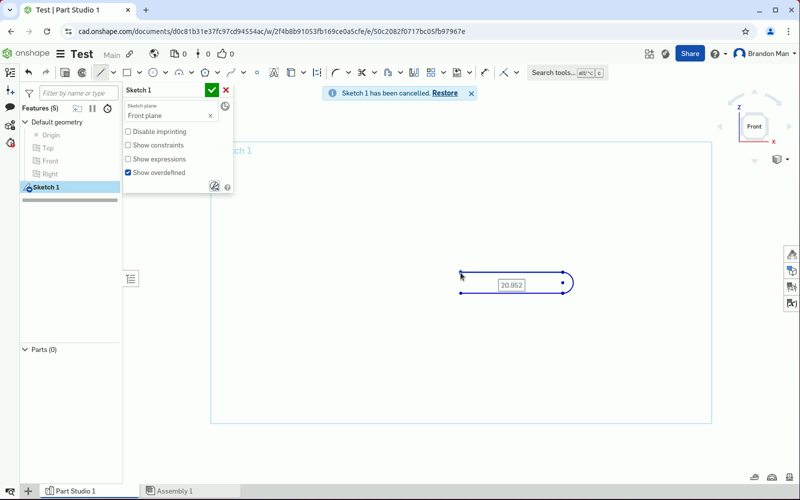
key(a)
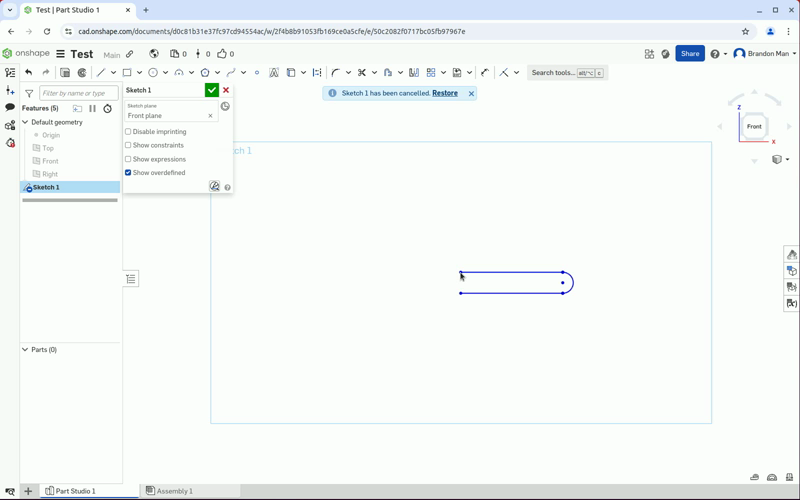
mouse_move(460, 272)
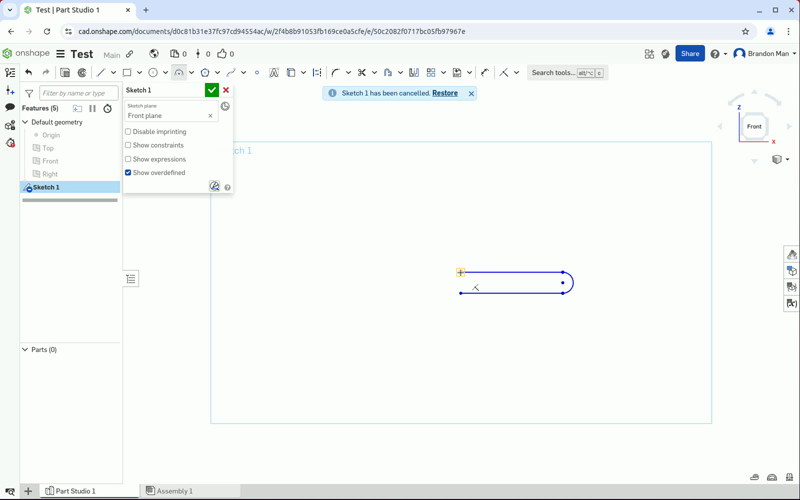
click(460, 272)
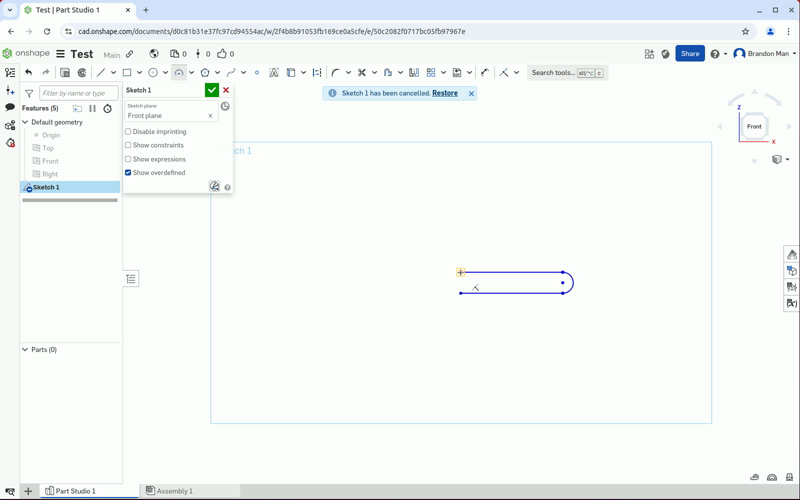
mouse_move(460, 293)
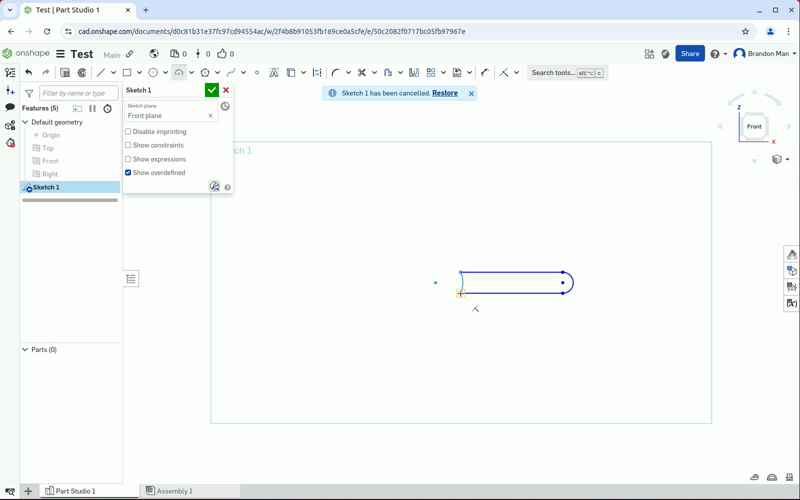
click(460, 293)
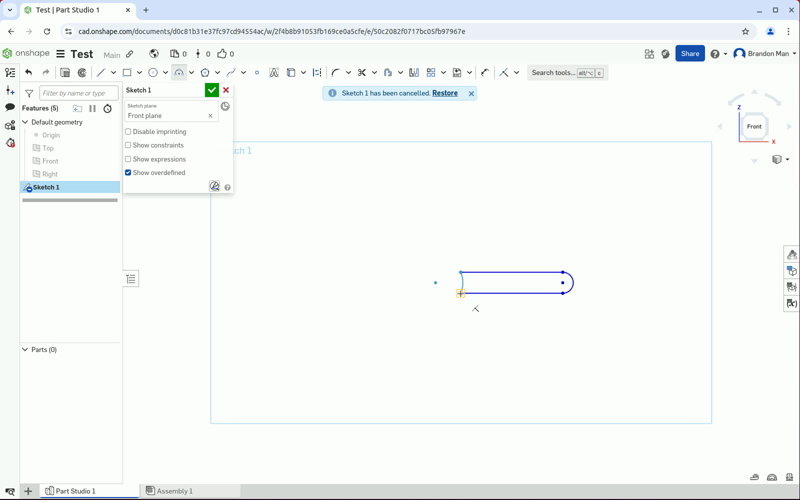
key_down(shift)
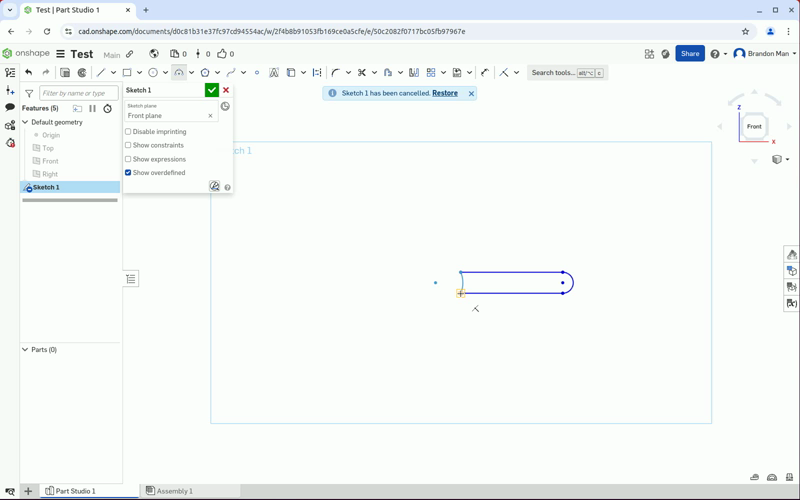
mouse_move(450, 282)
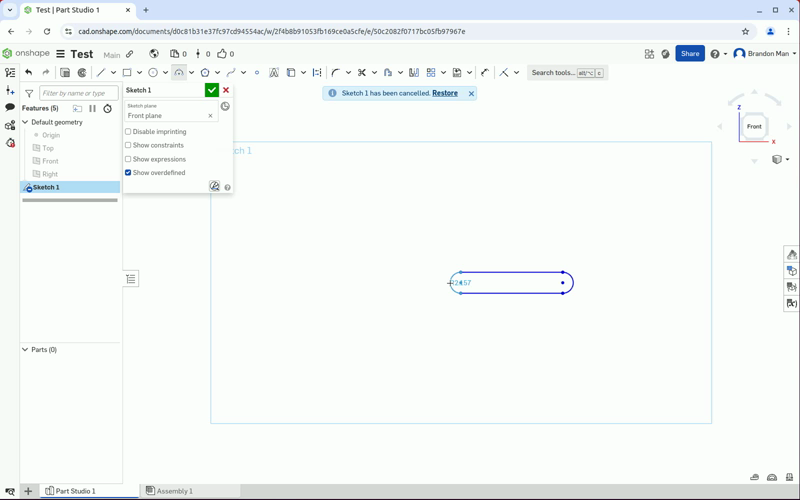
click(450, 282)
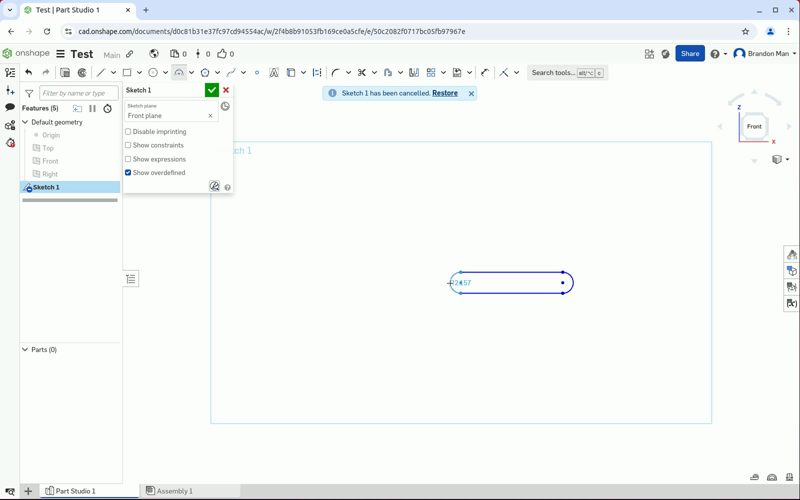
key_up(shift)
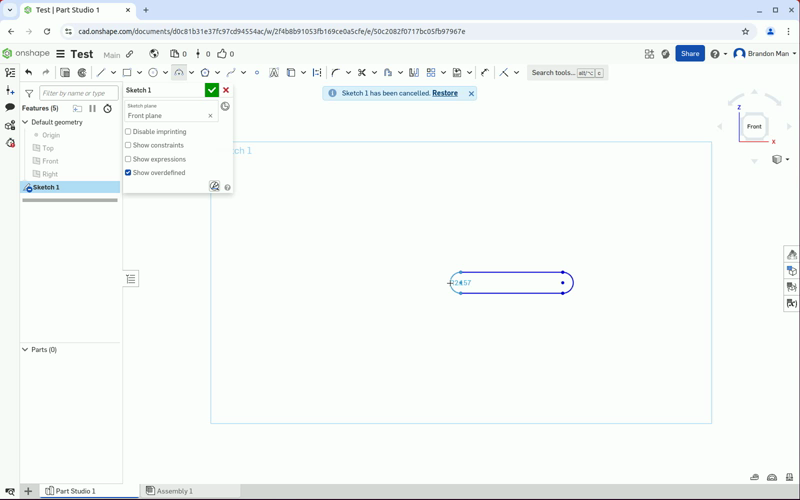
key(esc)
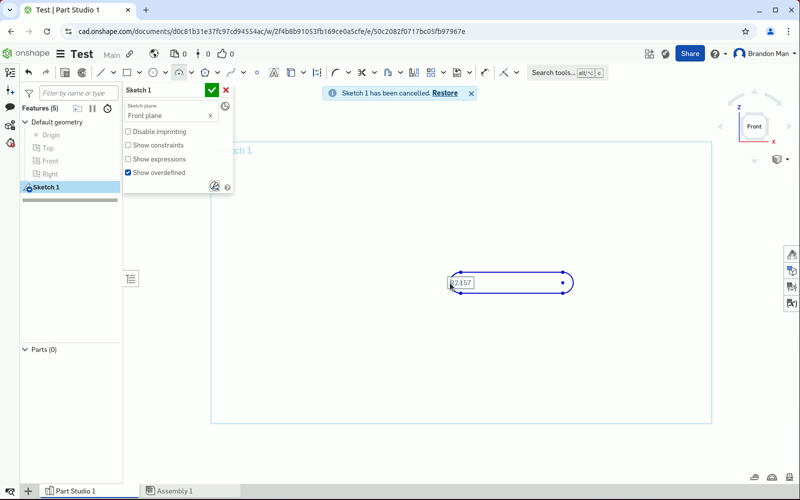
key(c)
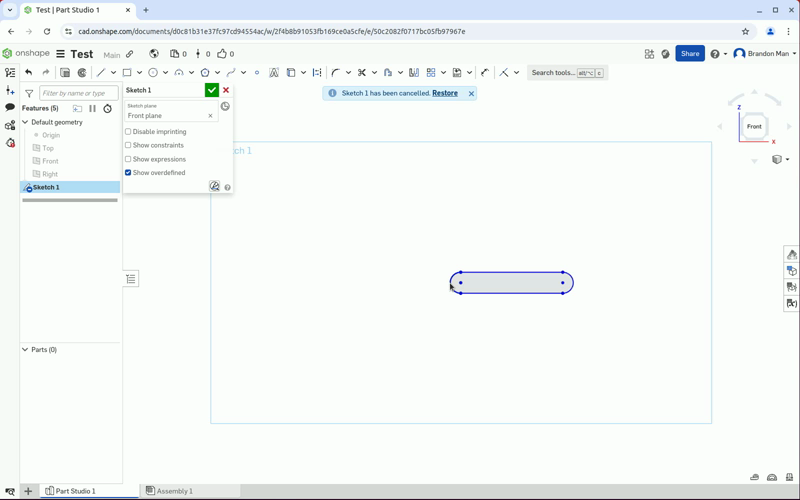
key_down(shift)
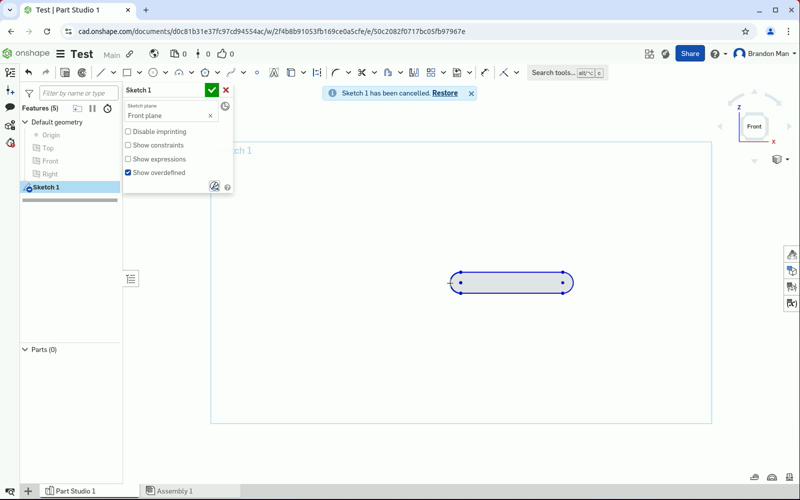
mouse_move(460, 282)
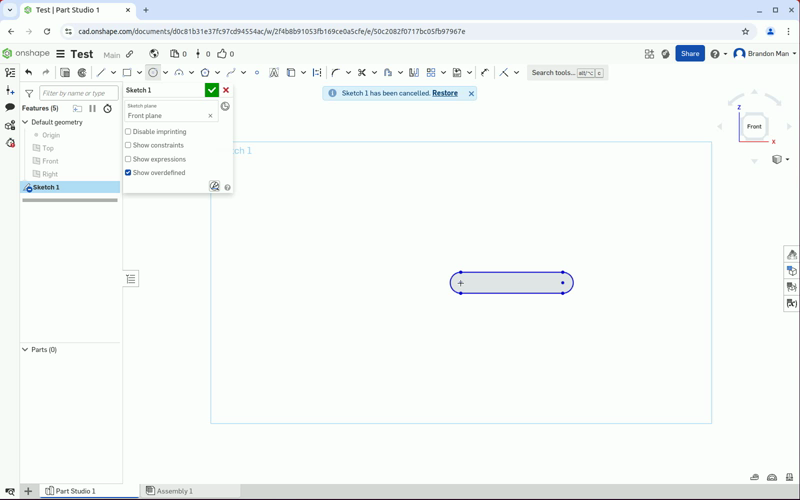
click(460, 282)
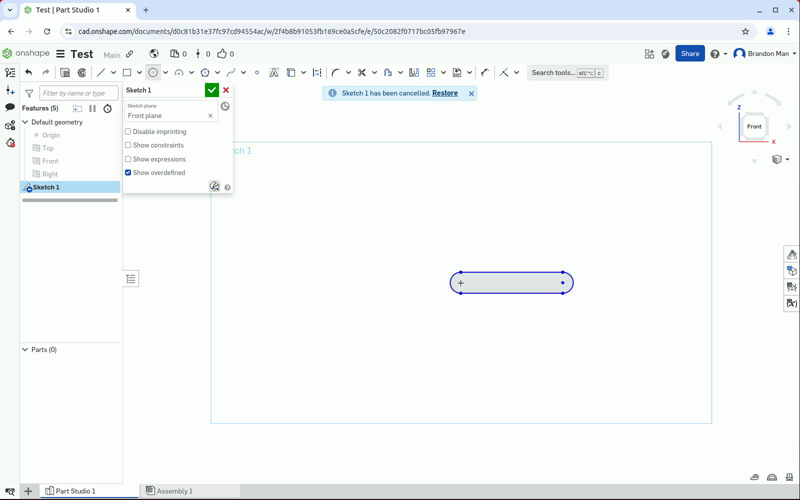
key_up(shift)
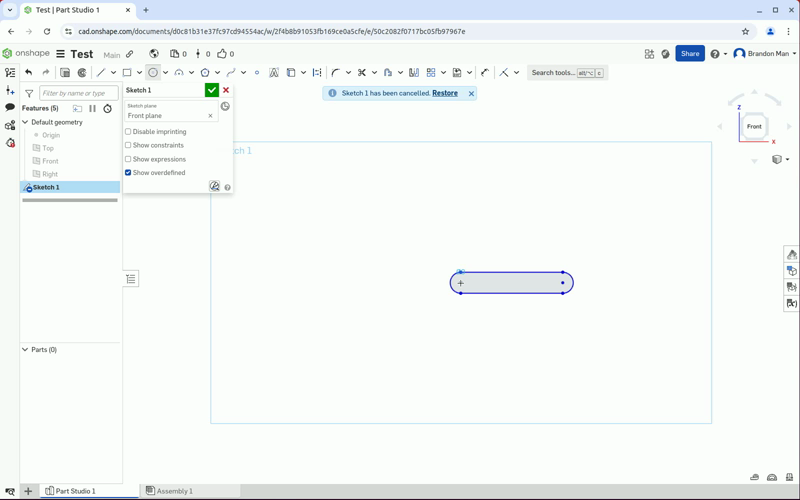
mouse_move(466, 282)
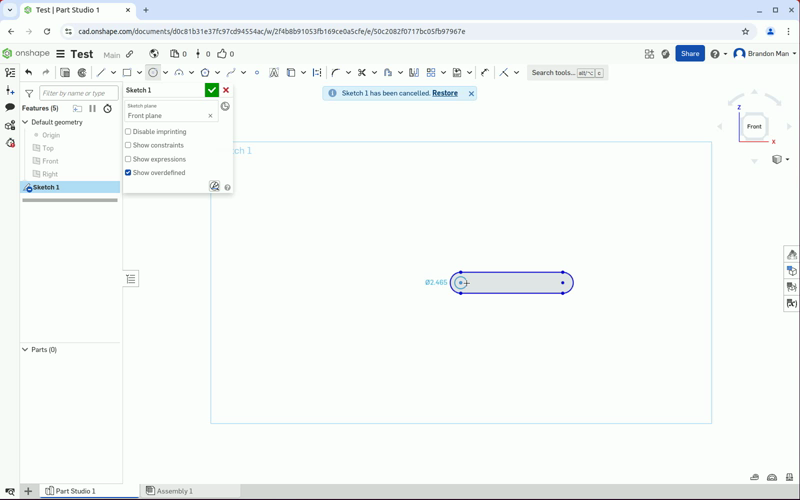
click(466, 282)
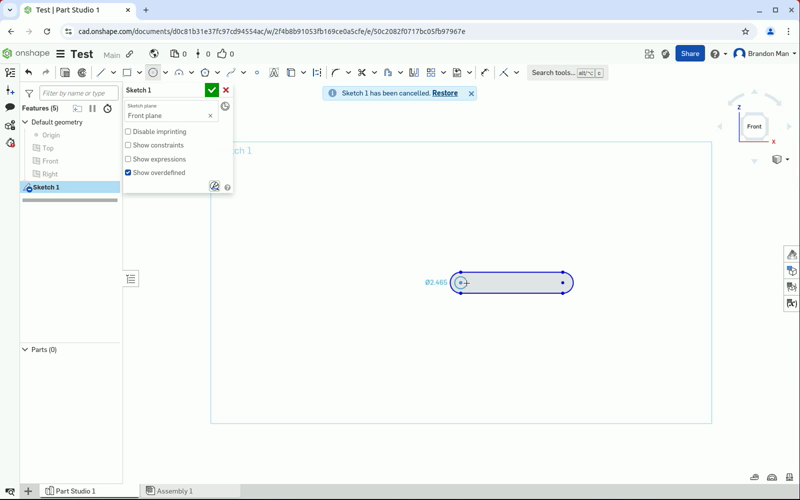
key(esc)
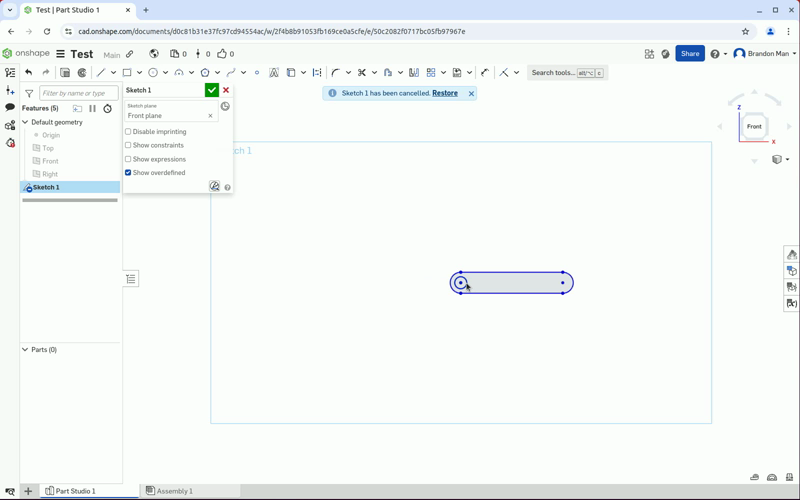
key(c)
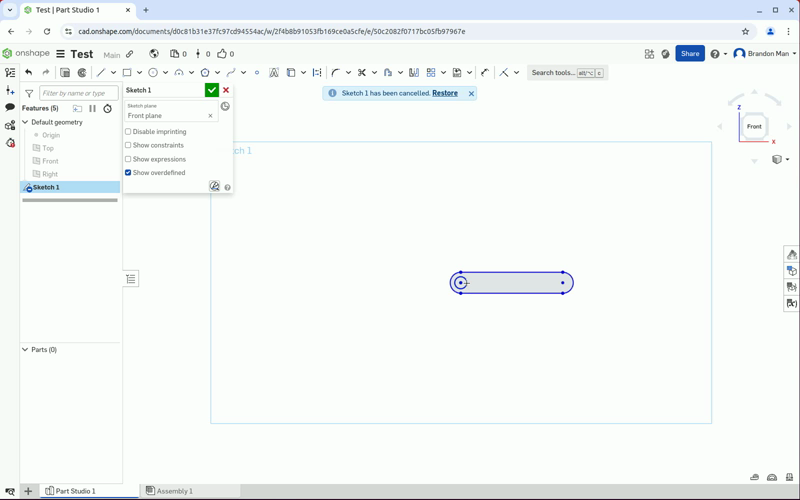
key_down(shift)
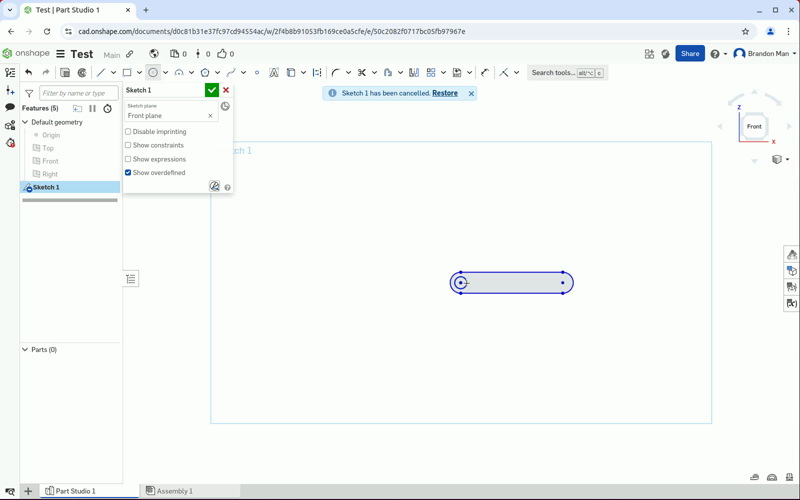
mouse_move(562, 282)
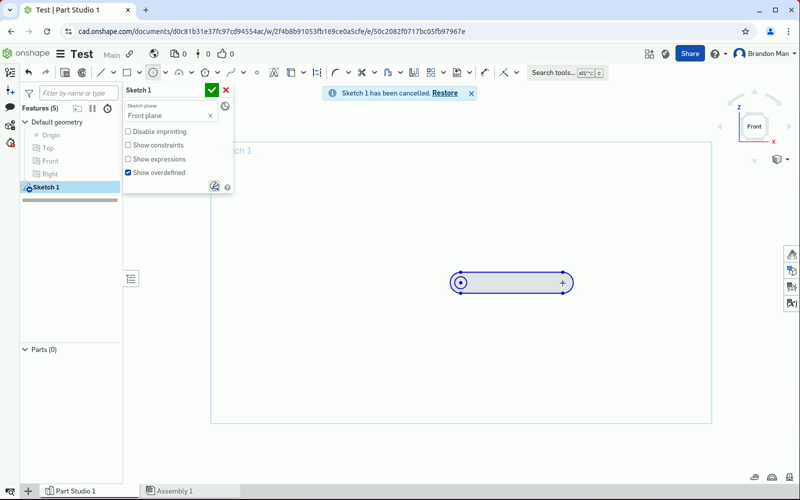
click(562, 282)
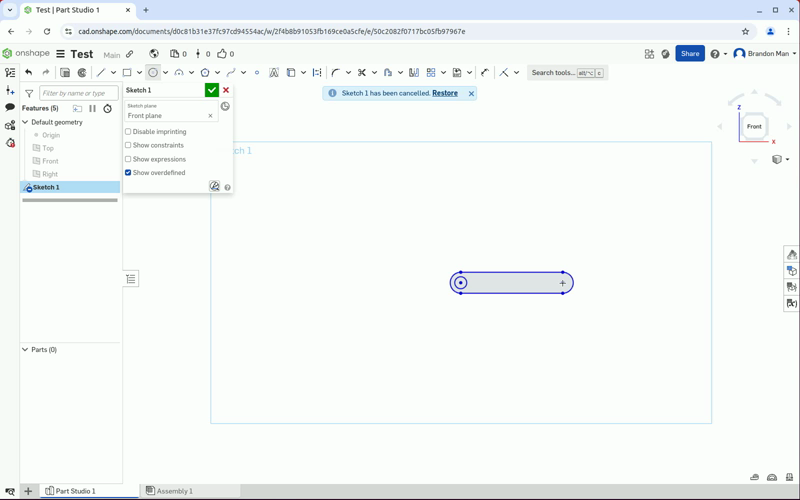
key_up(shift)
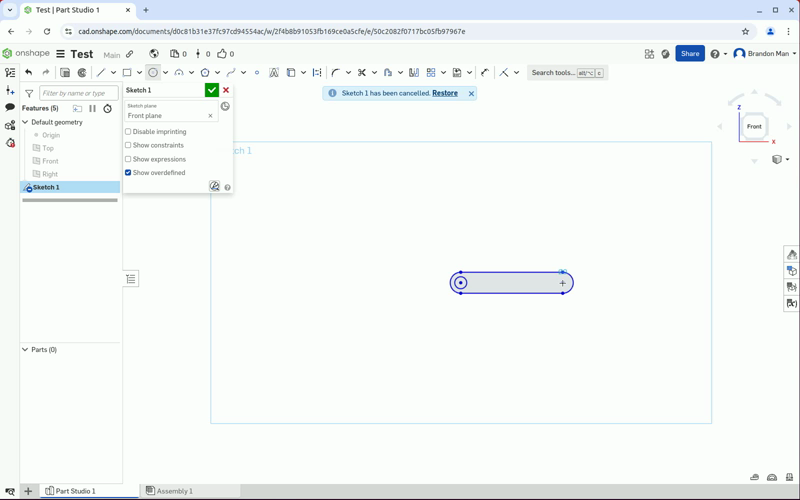
mouse_move(568, 282)
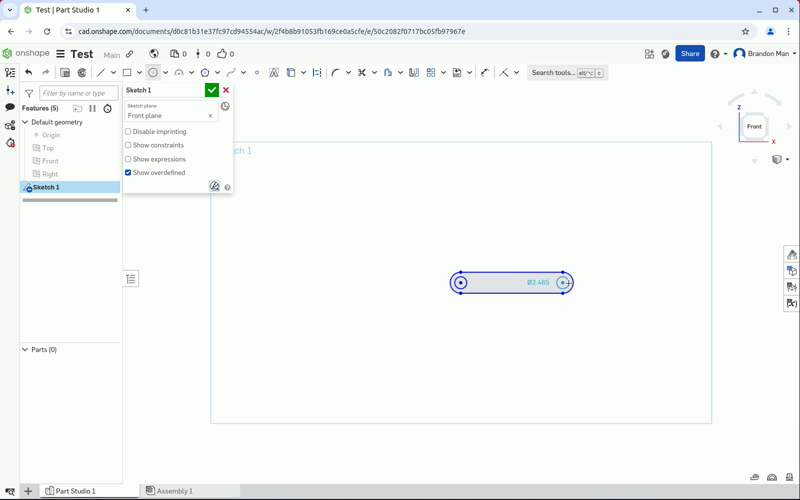
click(568, 282)
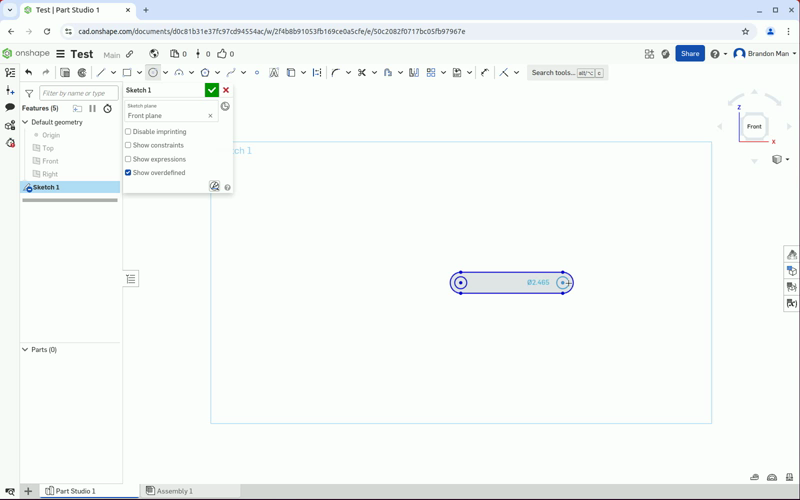
key(esc)
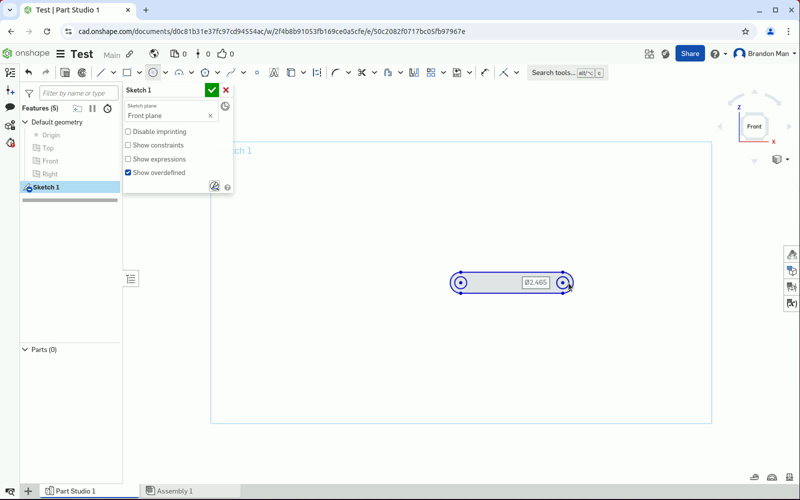
mouse_move(514, 281)
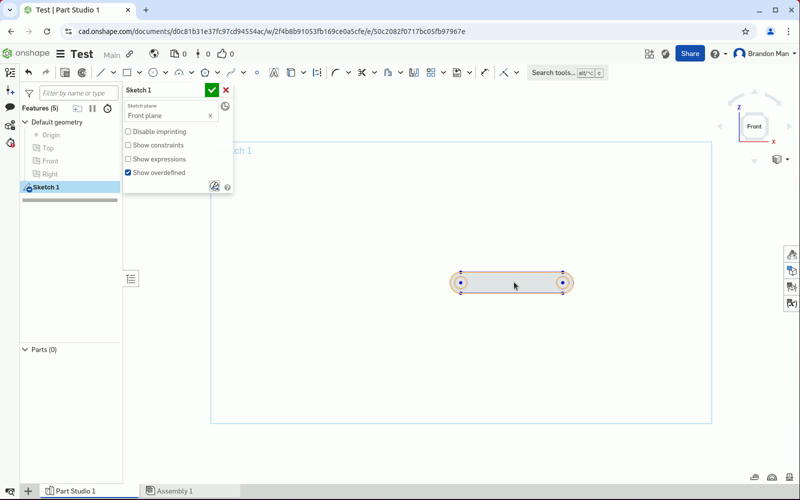
click(514, 281)
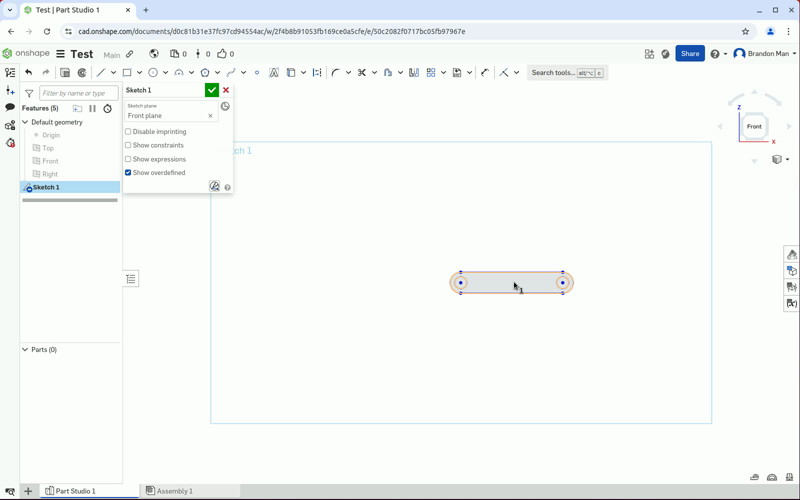
mouse_move(73, 352)
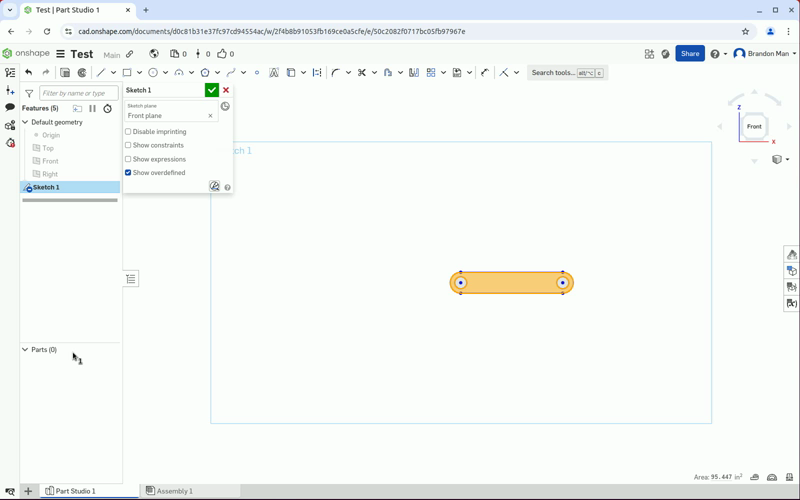
key(shift+y)
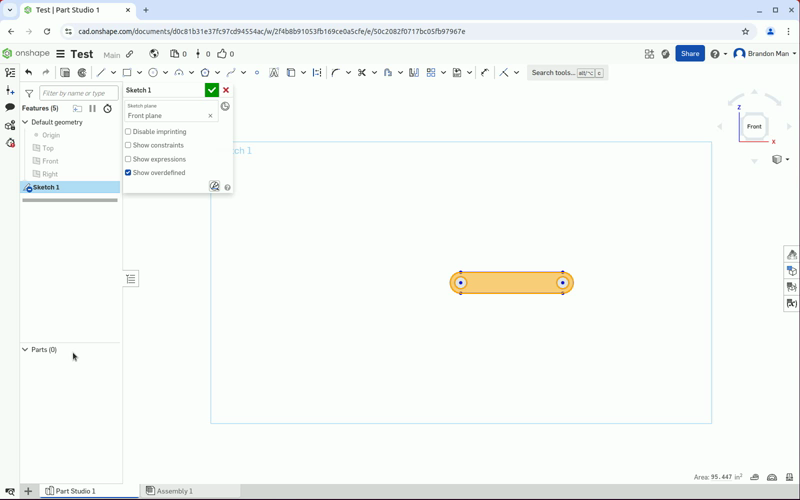
key(shift+e)
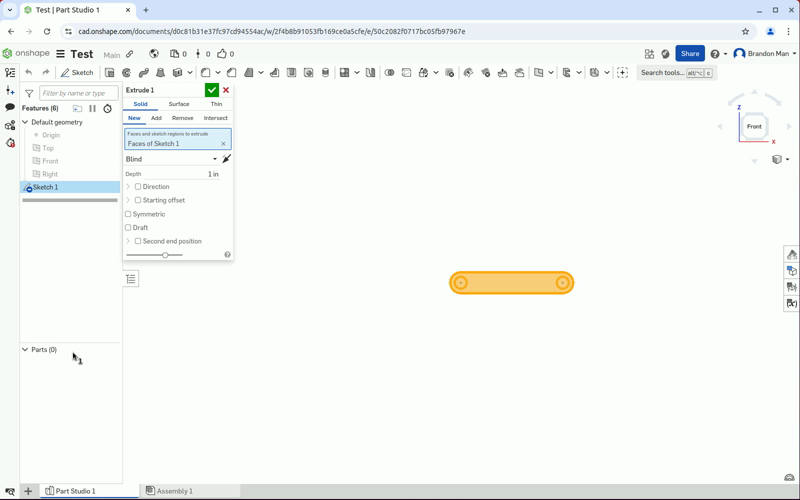
mouse_move(143, 106)
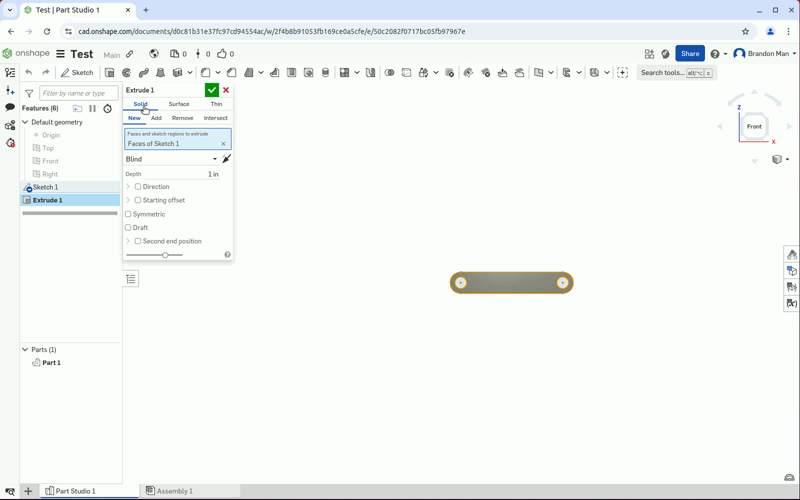
click(143, 106)
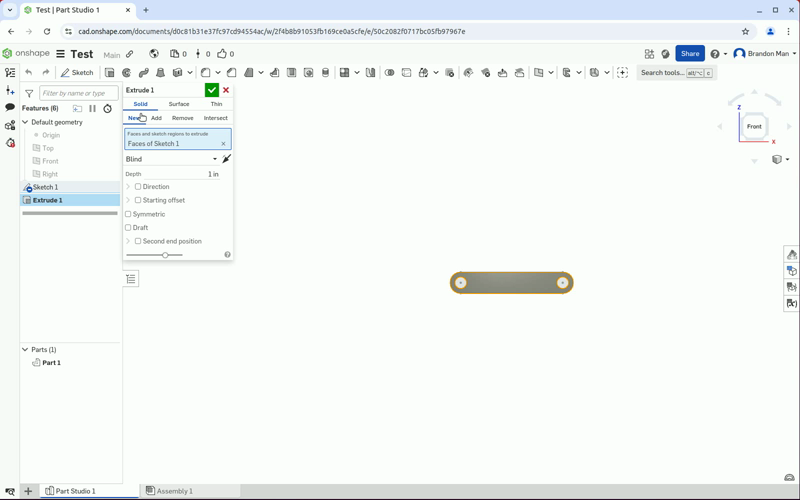
mouse_move(137, 120)
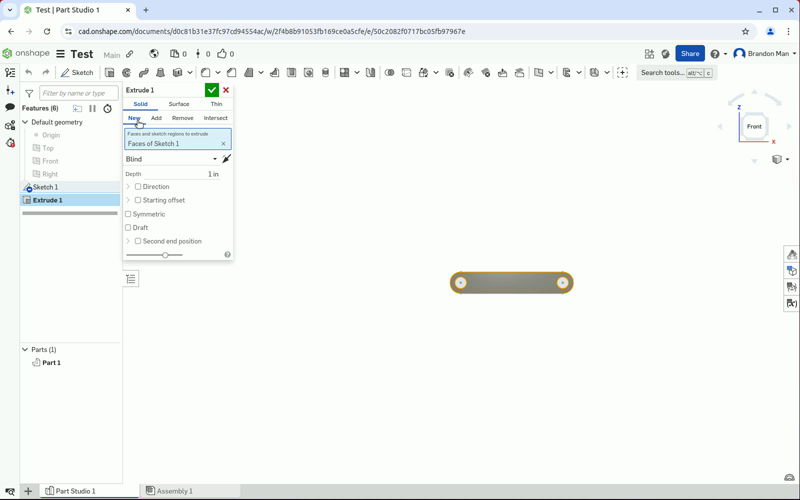
click(137, 120)
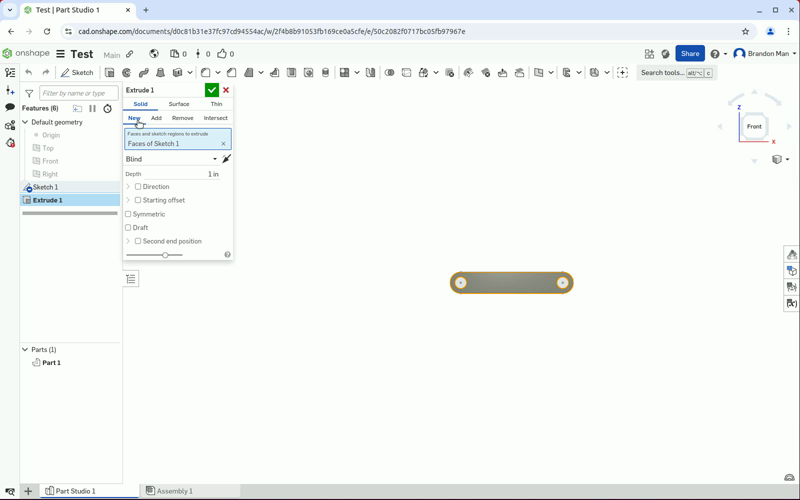
key(tab, 4)
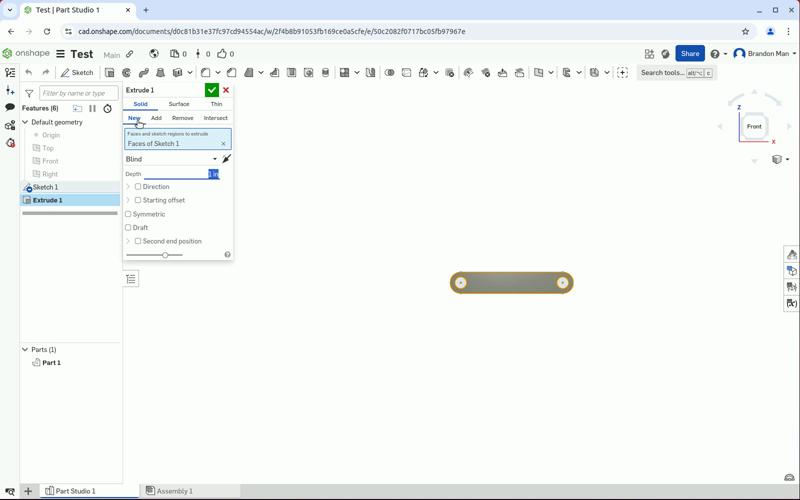
text(2.888)
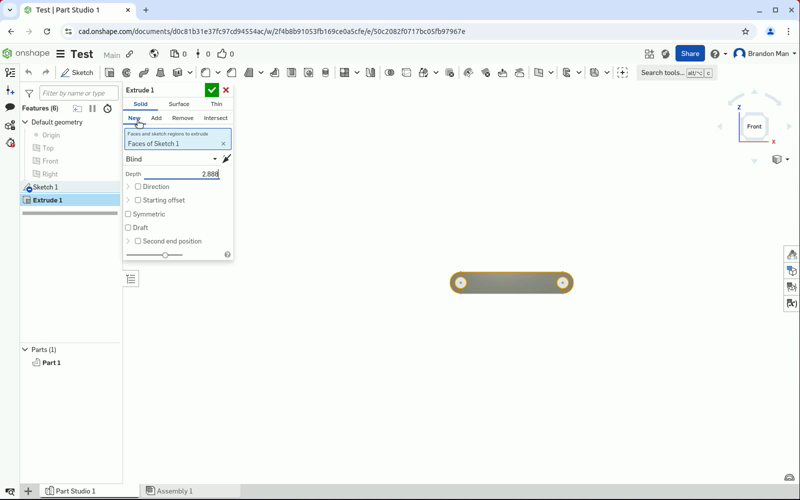
key(tab, 3)
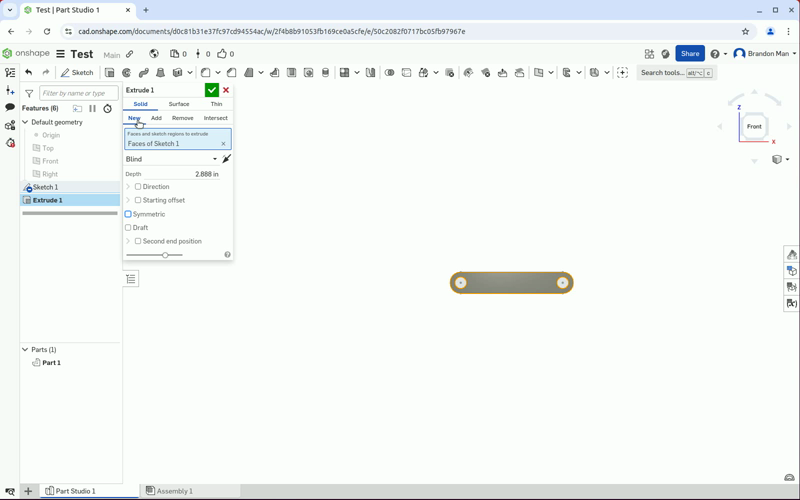
key(space)
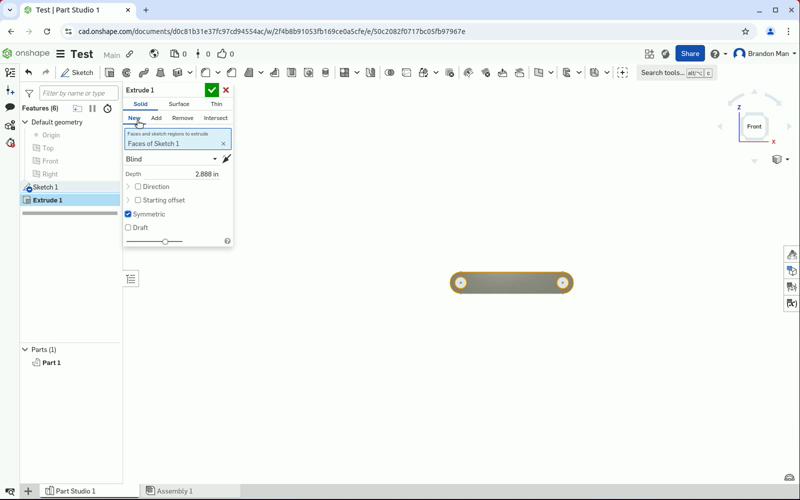
key(enter)
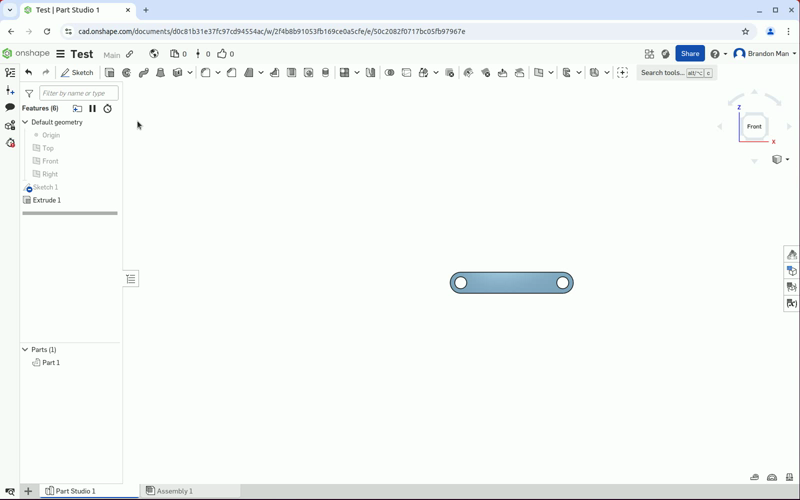
key(shift+h)
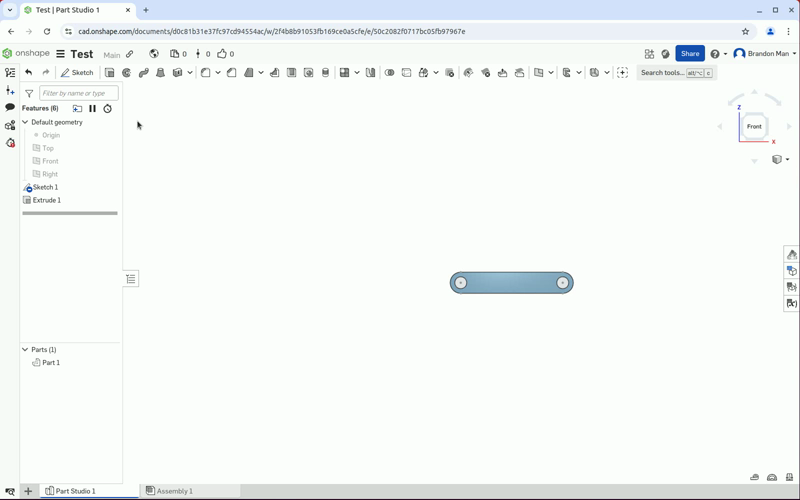
key(shift+h)
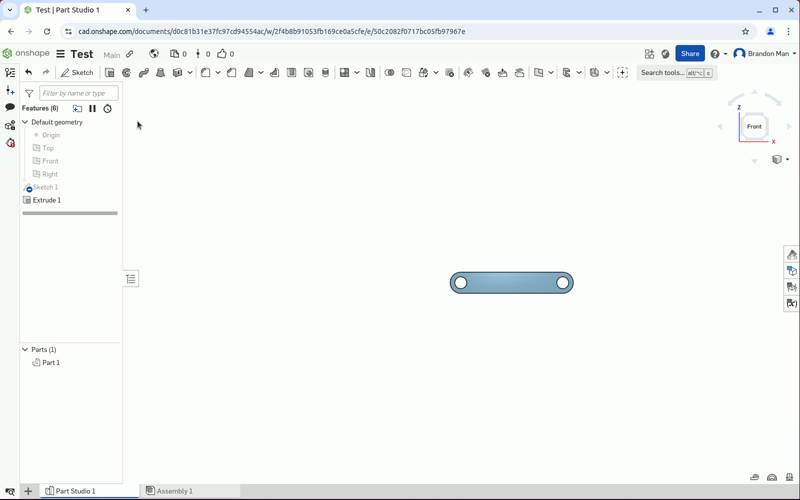
mouse_move(73, 189)
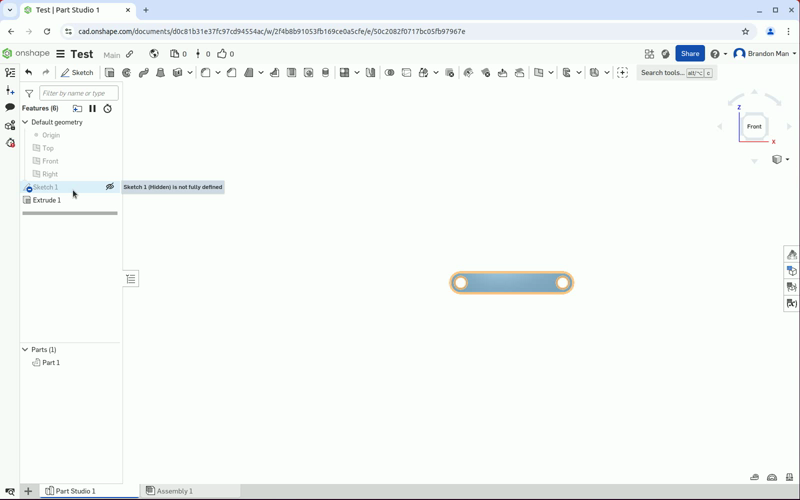
click(73, 189)
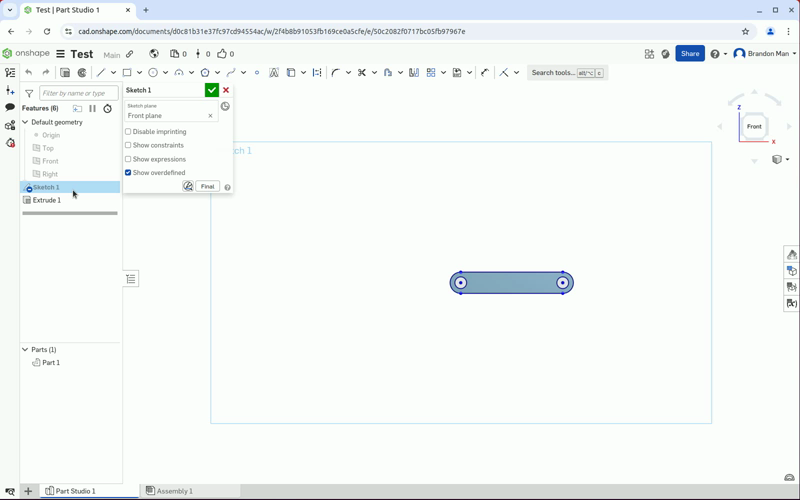
mouse_move(229, 92)
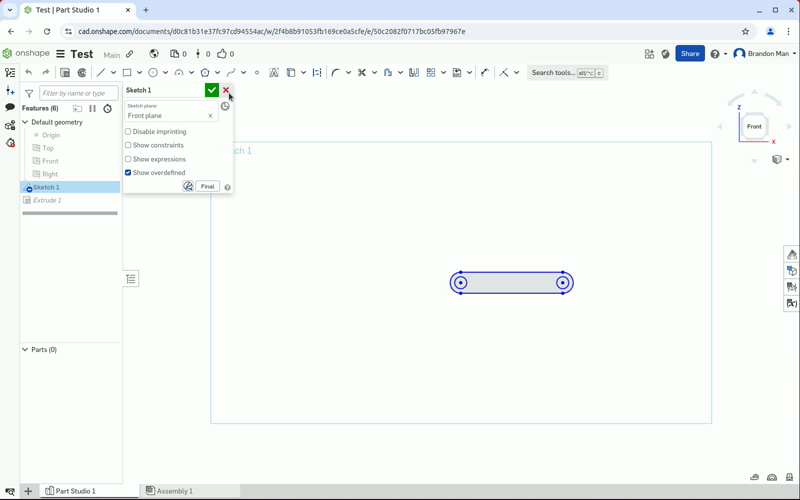
click(229, 92)
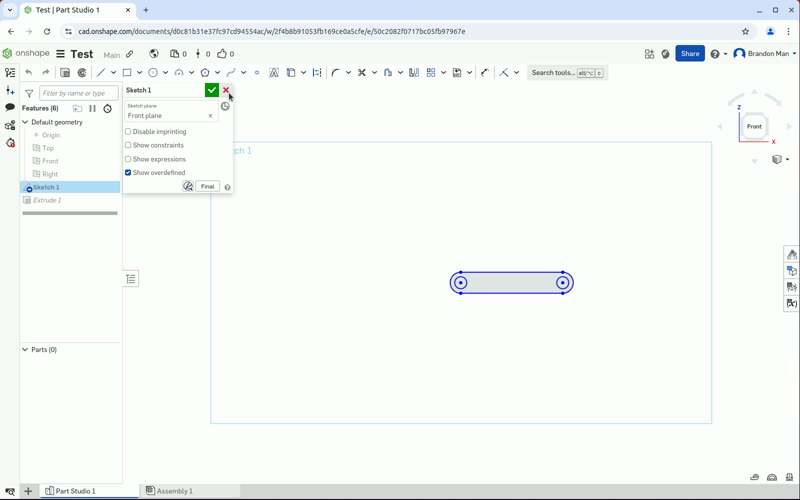
key(shift+s)
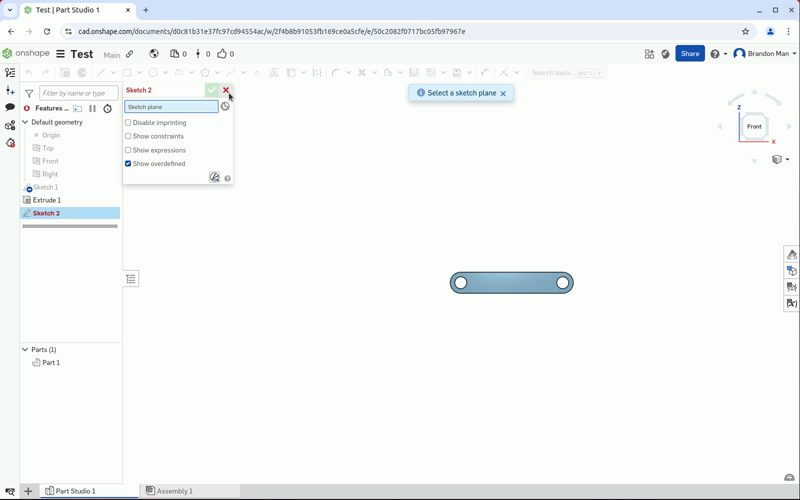
mouse_move(73, 163)
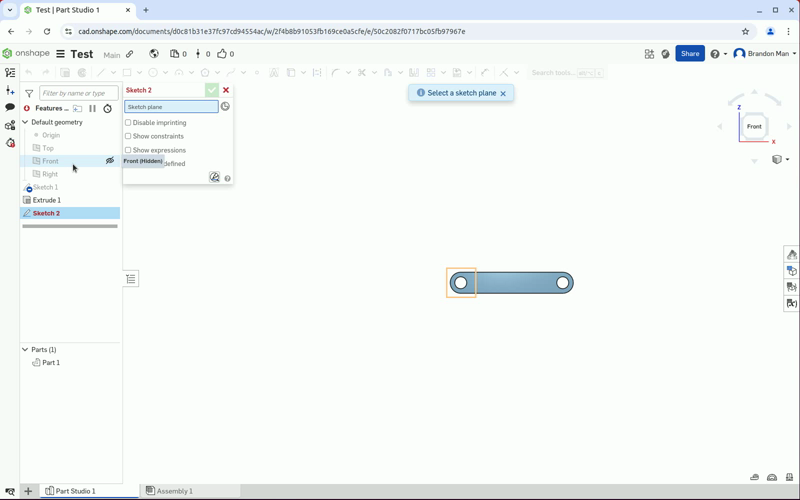
click(73, 163)
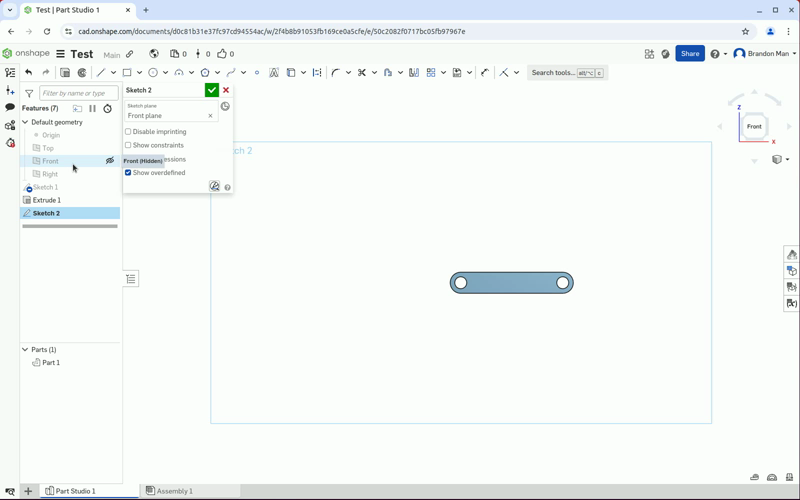
mouse_move(73, 352)
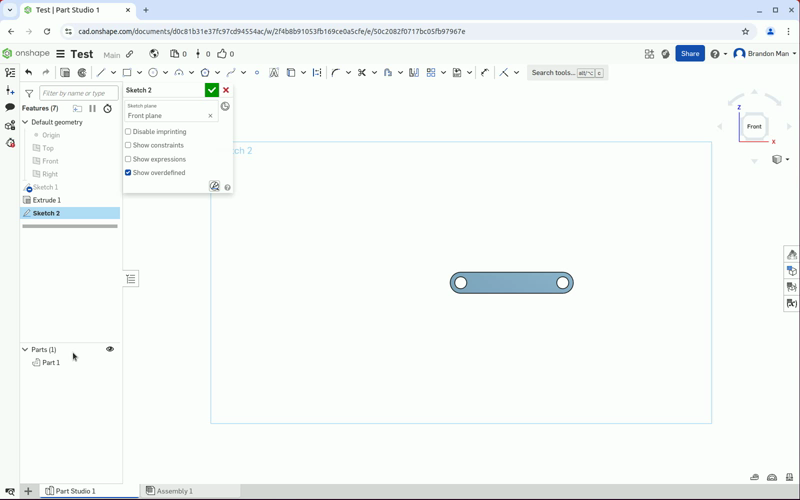
key(y)
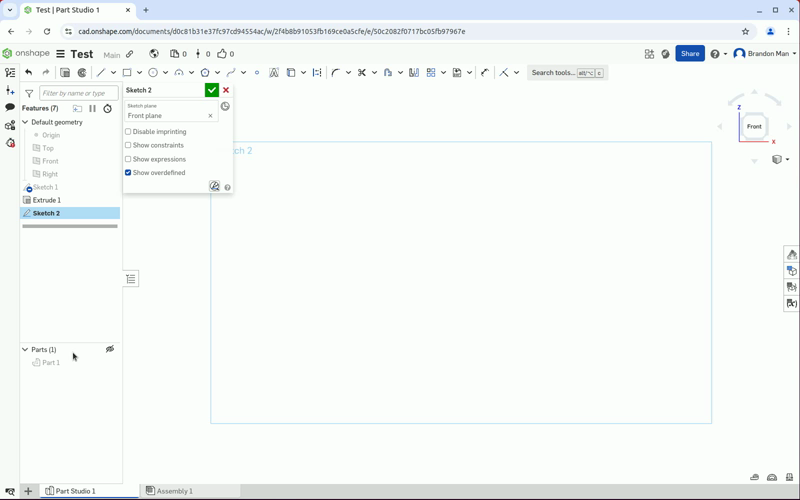
key(c)
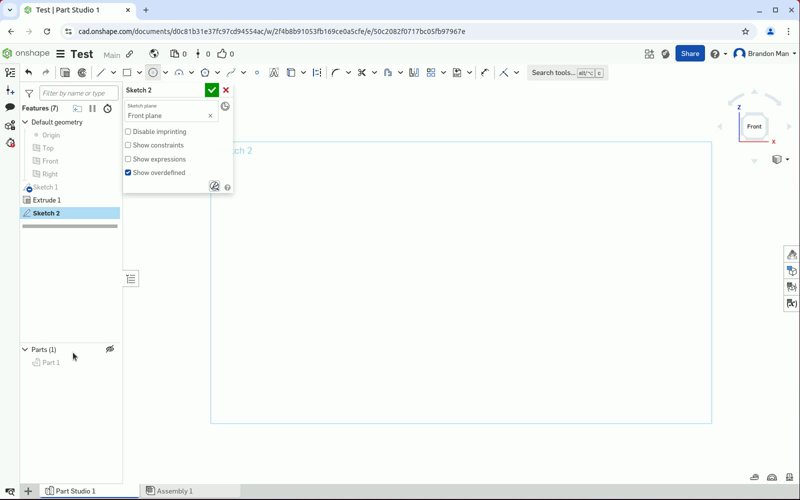
key_down(shift)
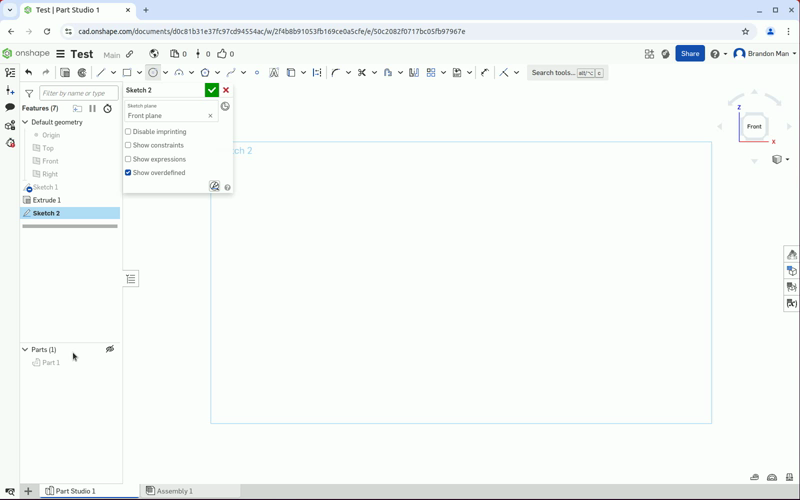
mouse_move(461, 282)
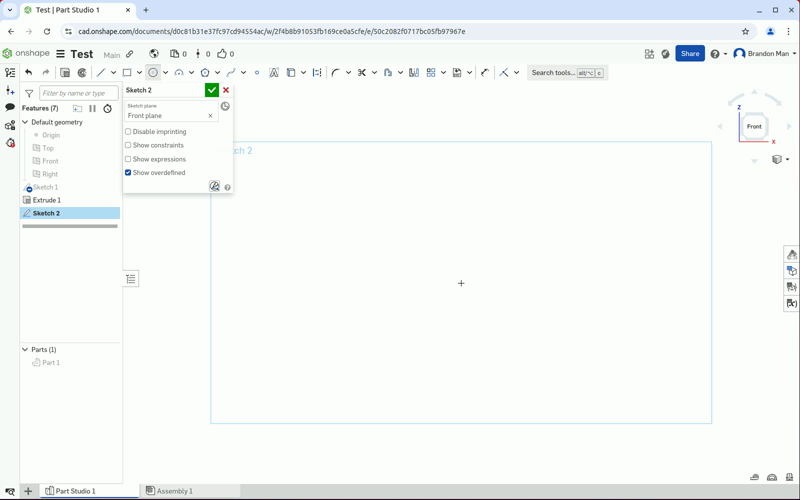
click(461, 282)
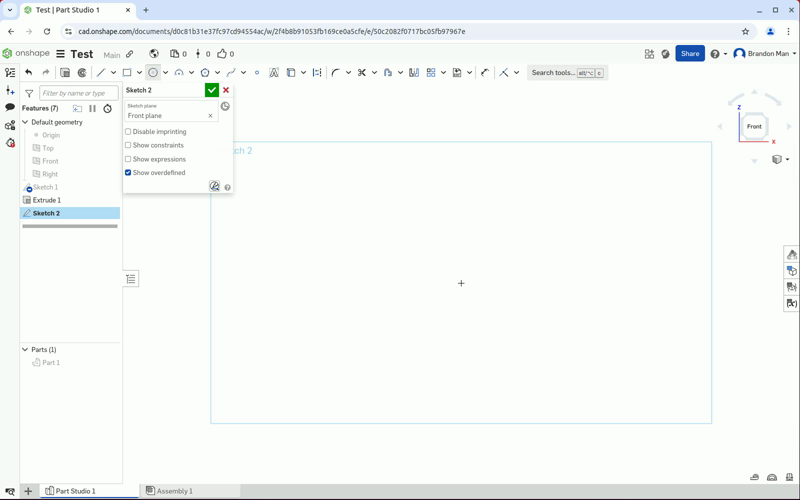
key_up(shift)
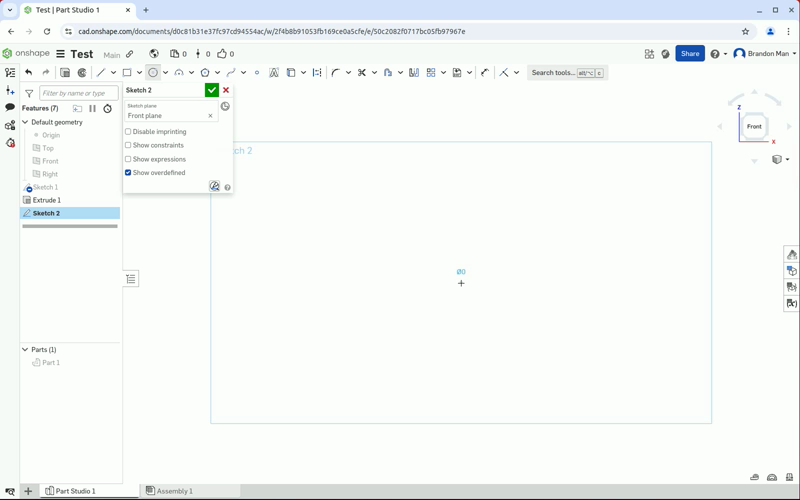
mouse_move(464, 282)
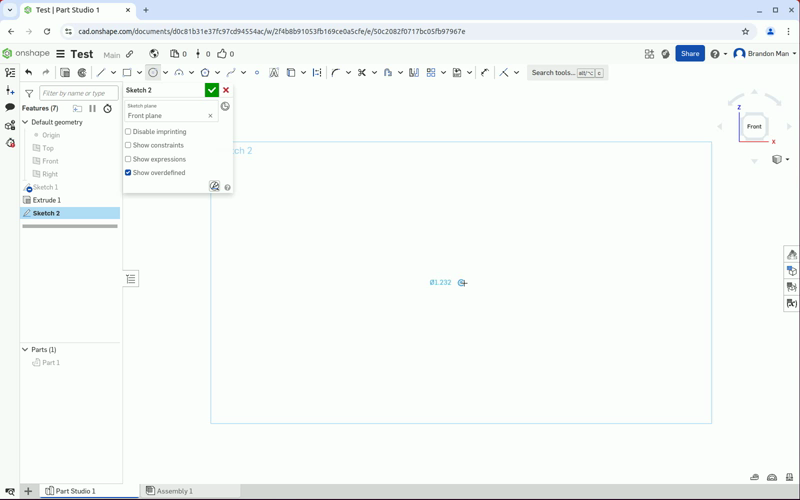
click(464, 282)
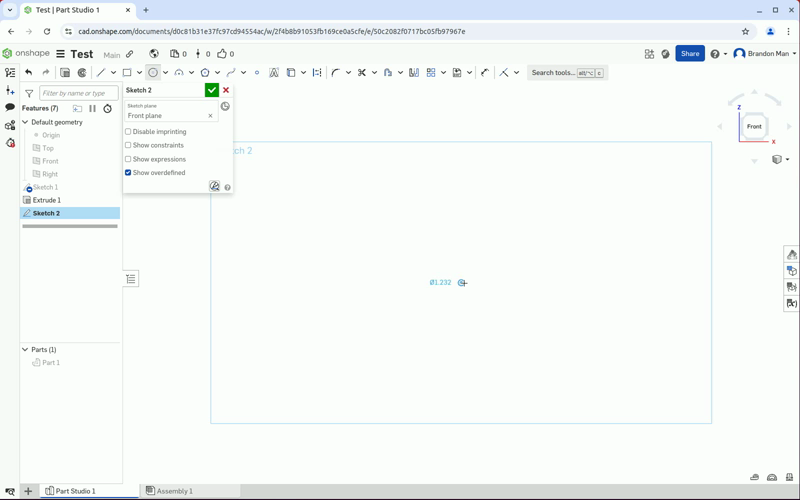
key(esc)
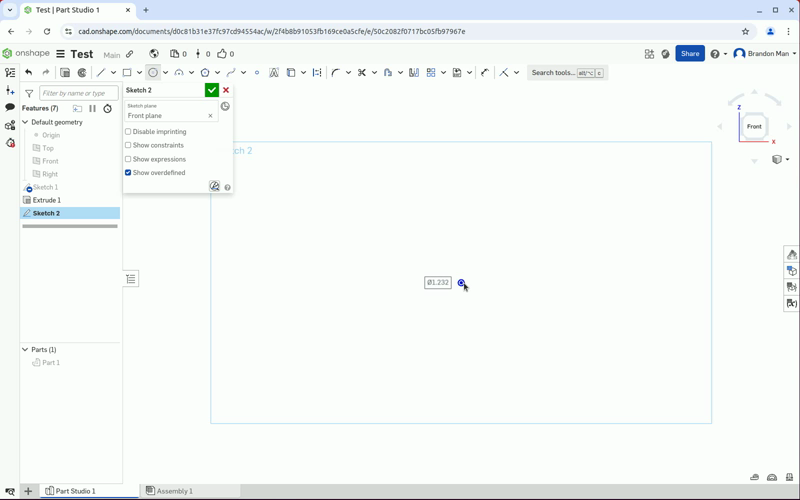
mouse_move(460, 281)
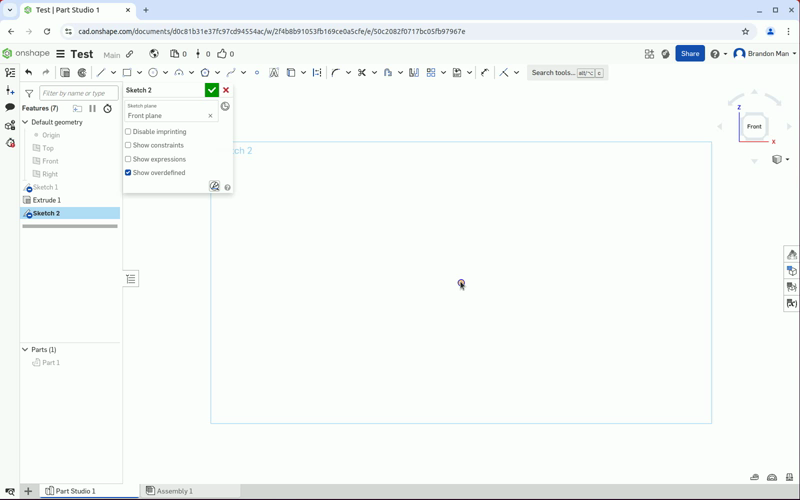
scroll(6)
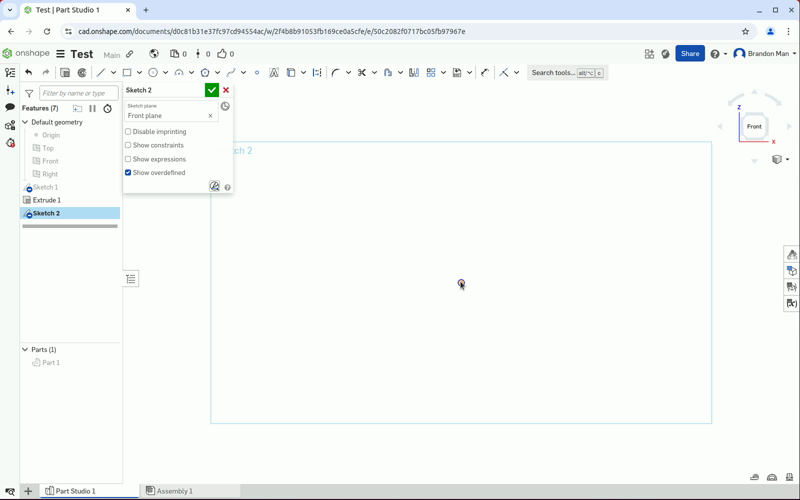
scroll(6)
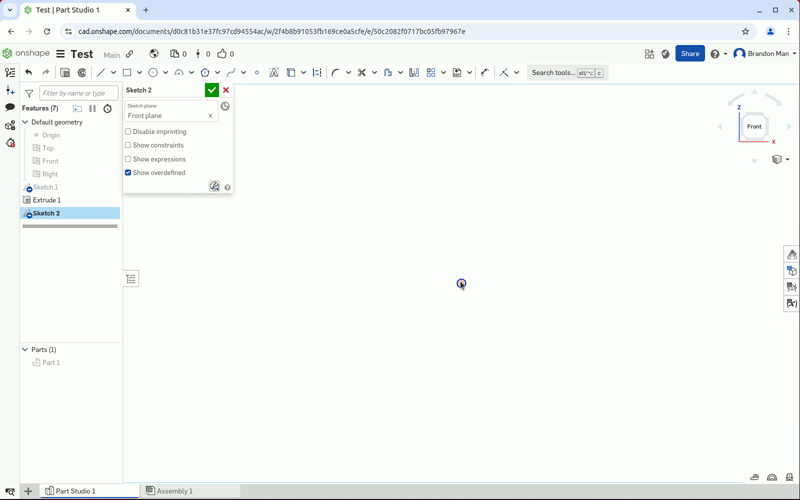
scroll(6)
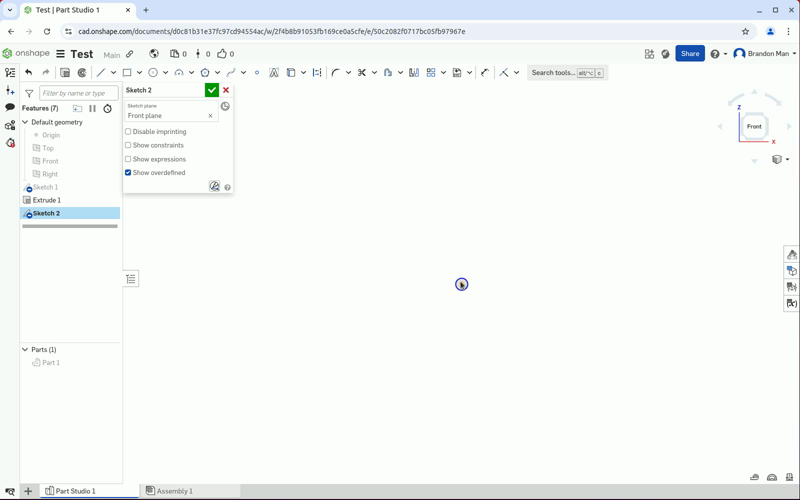
scroll(6)
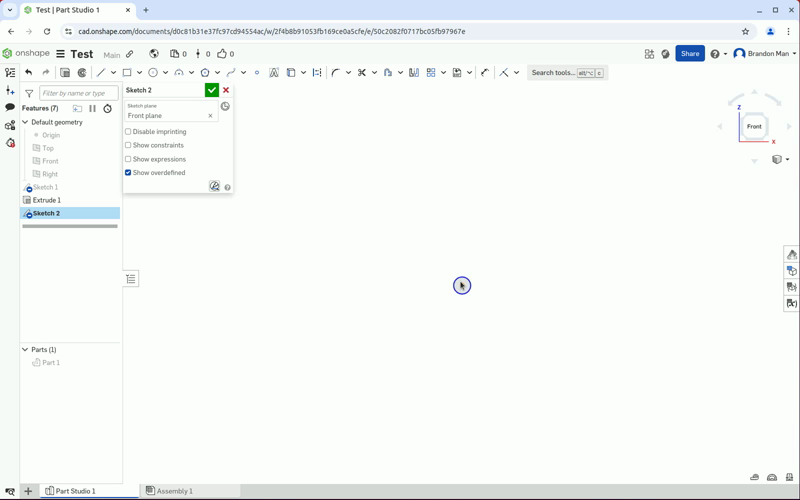
scroll(6)
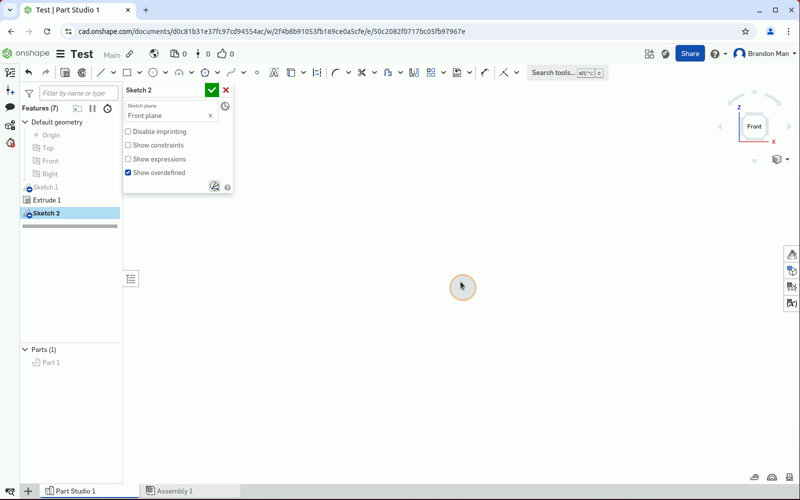
scroll(6)
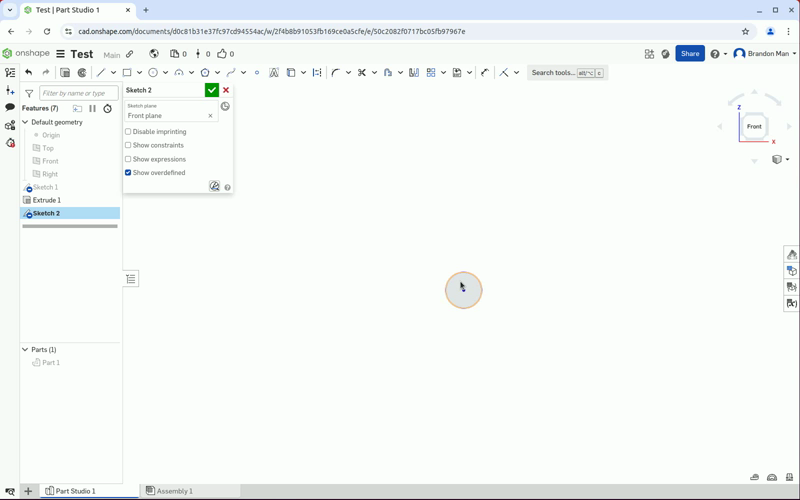
scroll(6)
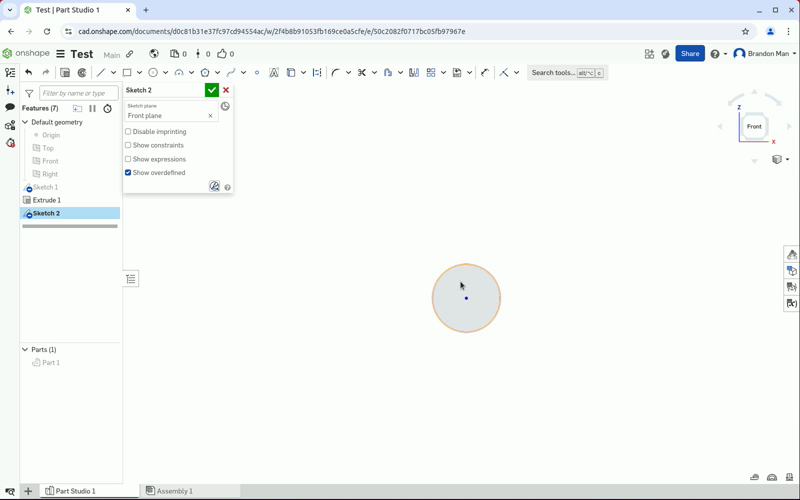
click(460, 281)
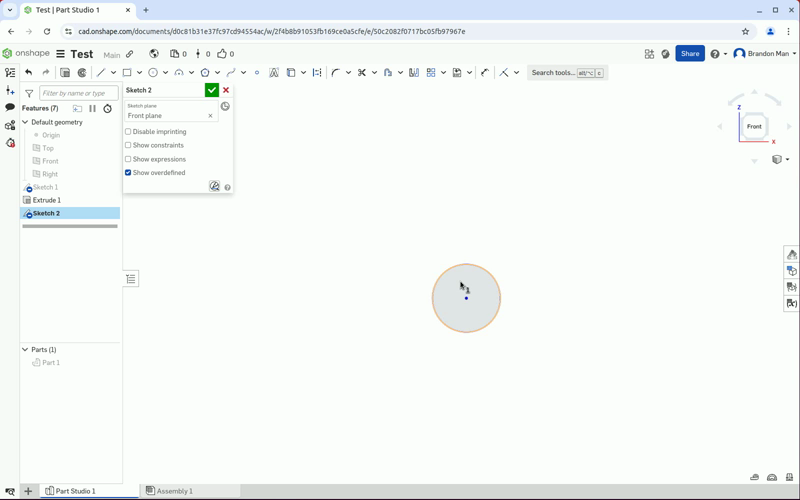
scroll(-6)
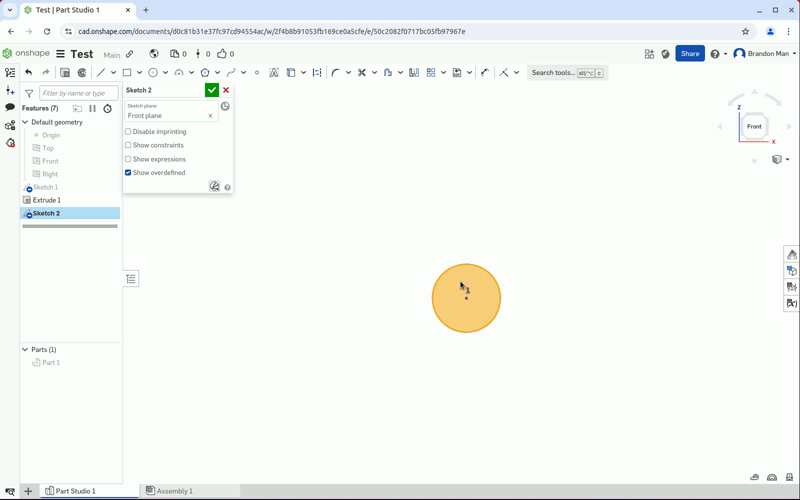
scroll(-6)
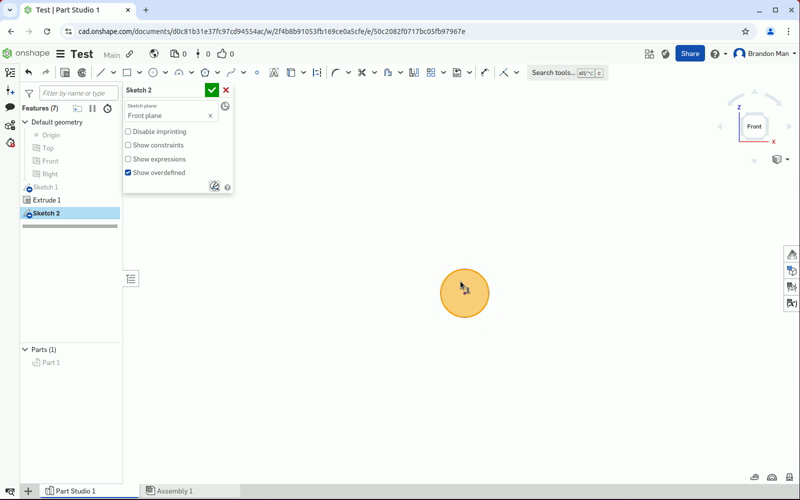
scroll(-6)
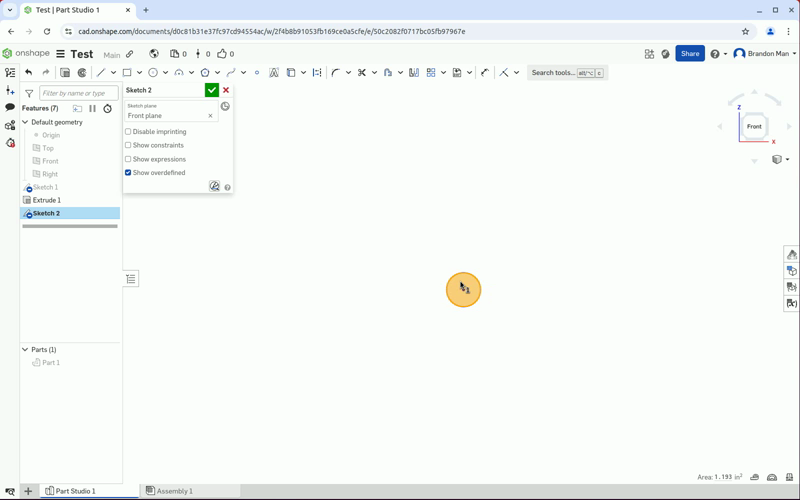
scroll(-6)
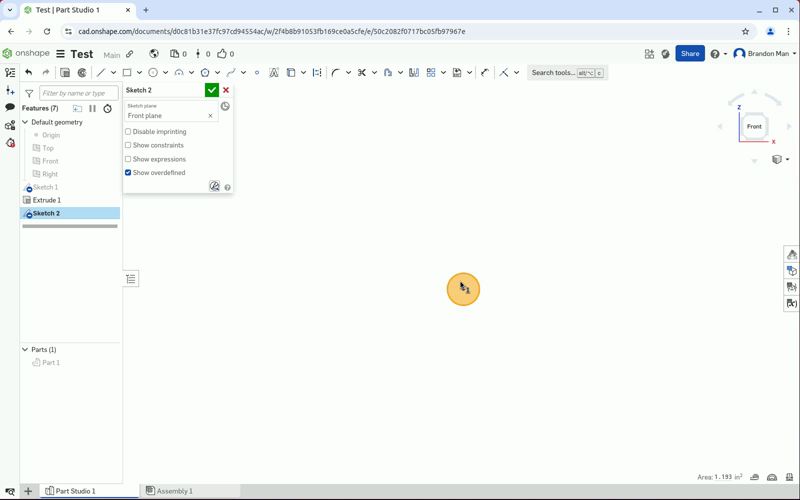
scroll(-6)
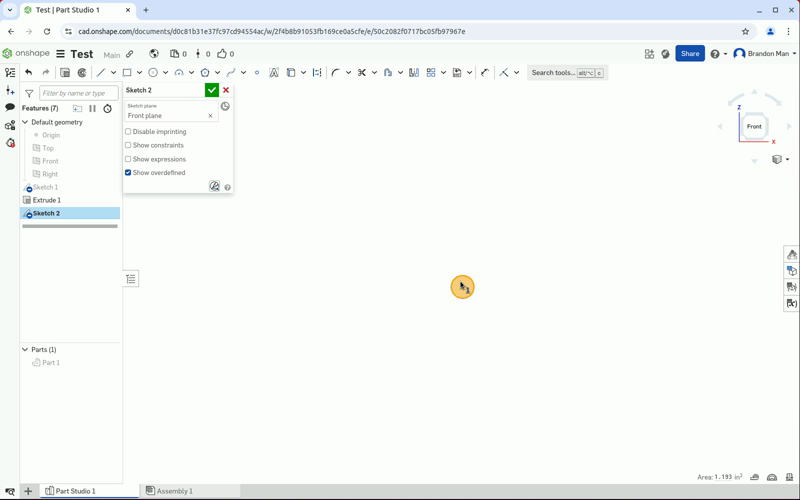
scroll(-6)
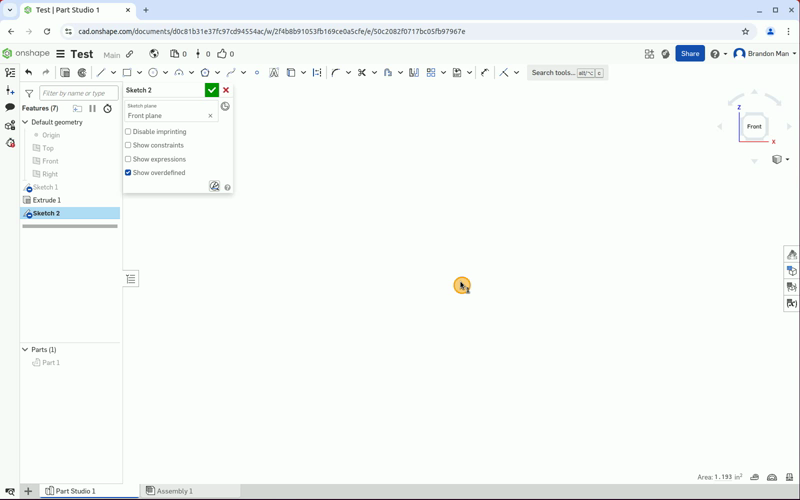
scroll(-6)
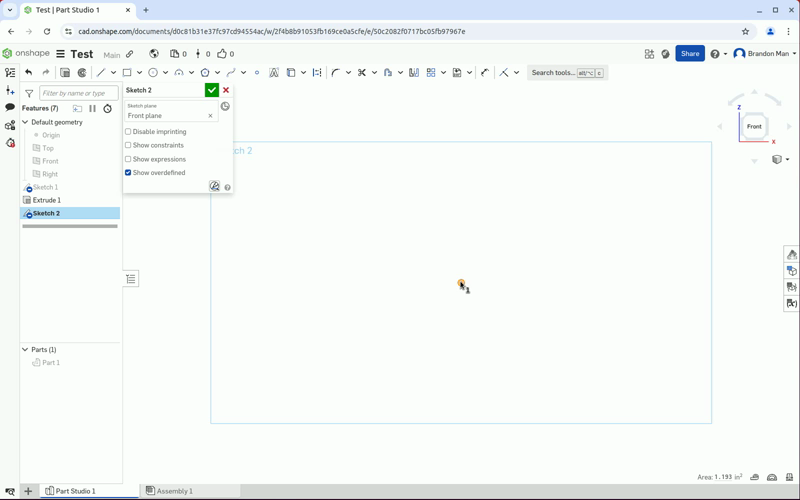
mouse_move(73, 352)
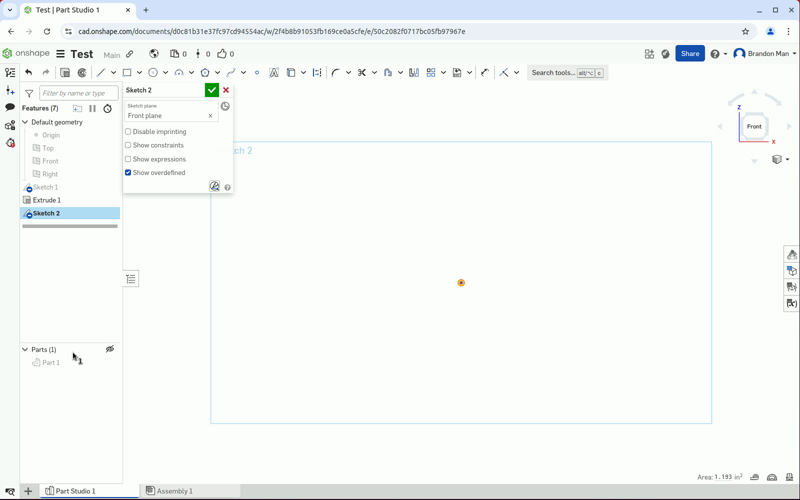
key(shift+y)
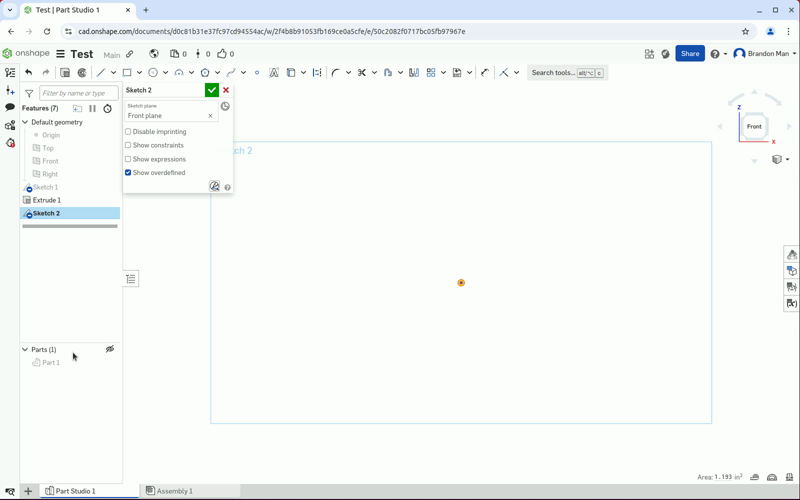
key(shift+e)
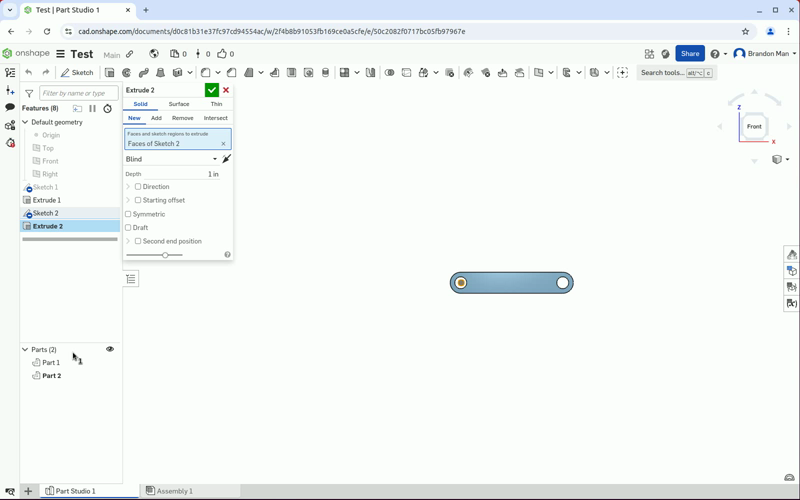
mouse_move(143, 106)
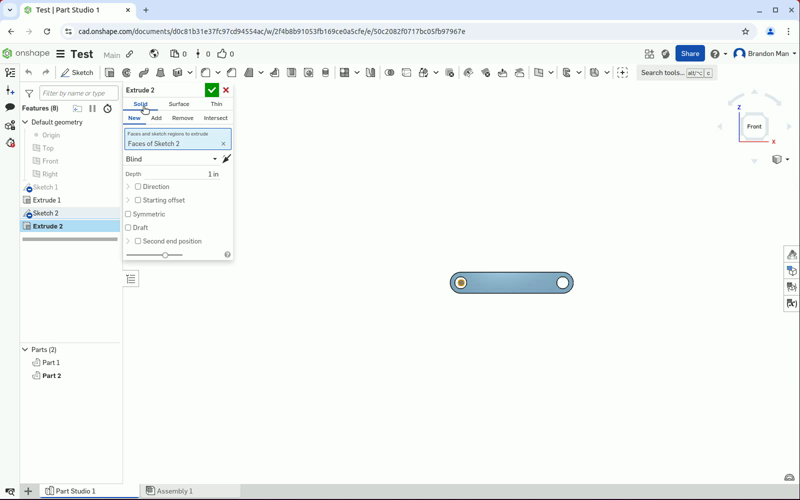
click(143, 106)
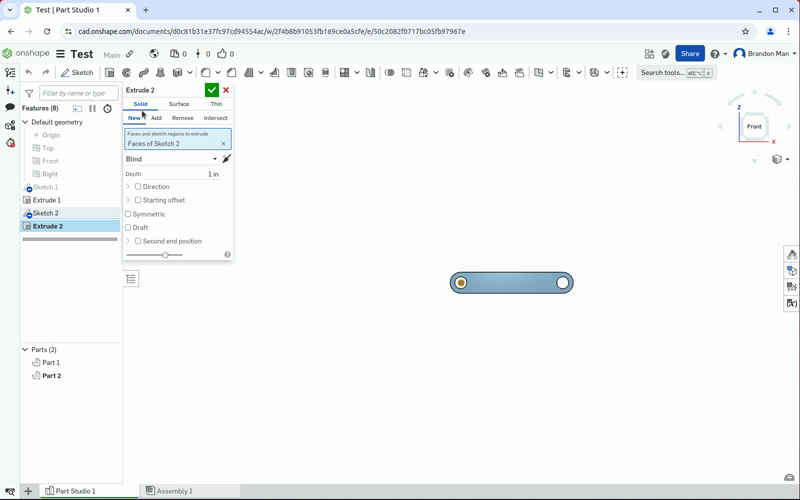
mouse_move(137, 120)
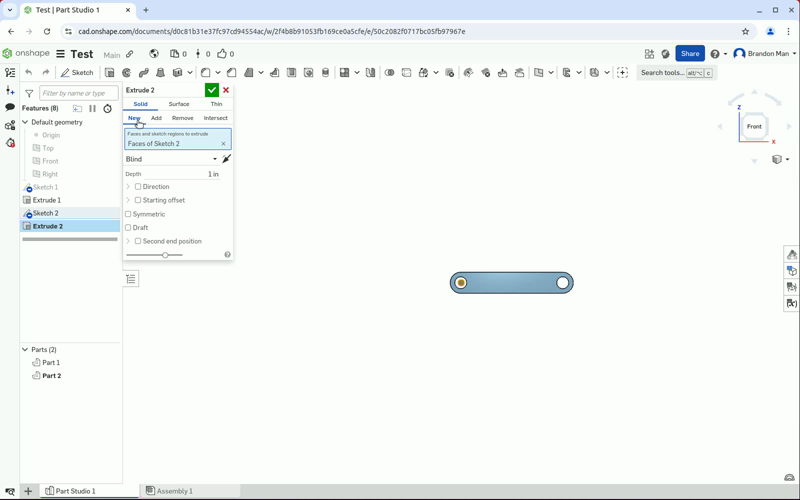
click(137, 120)
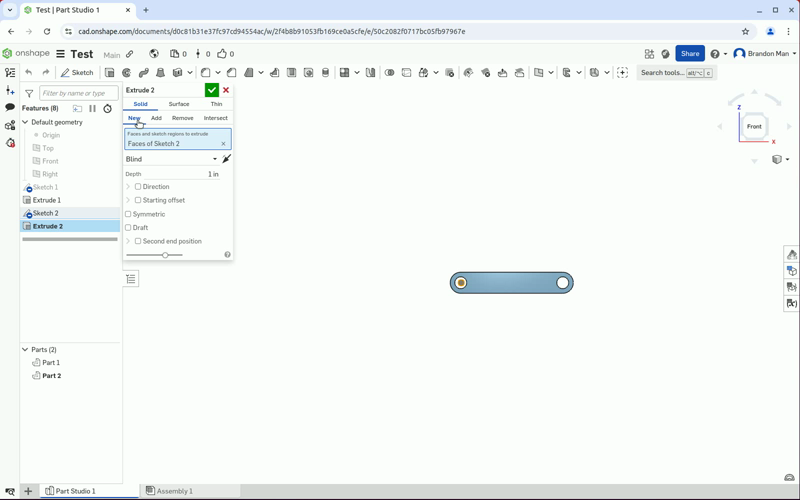
key(tab, 4)
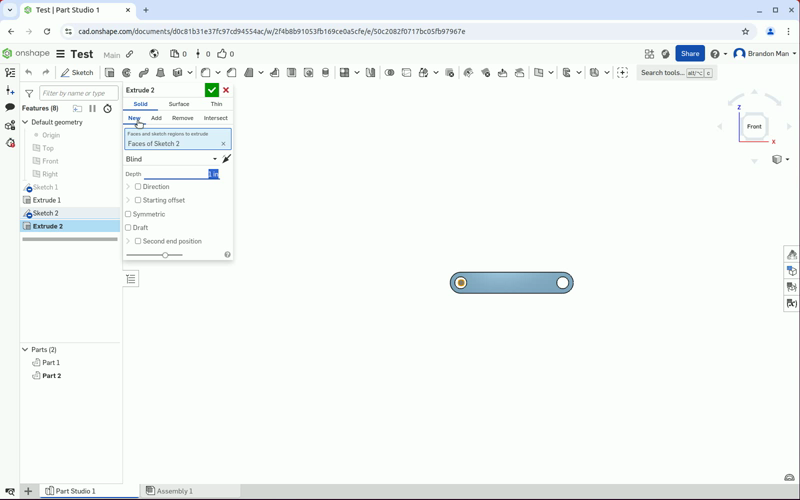
text(2.888)
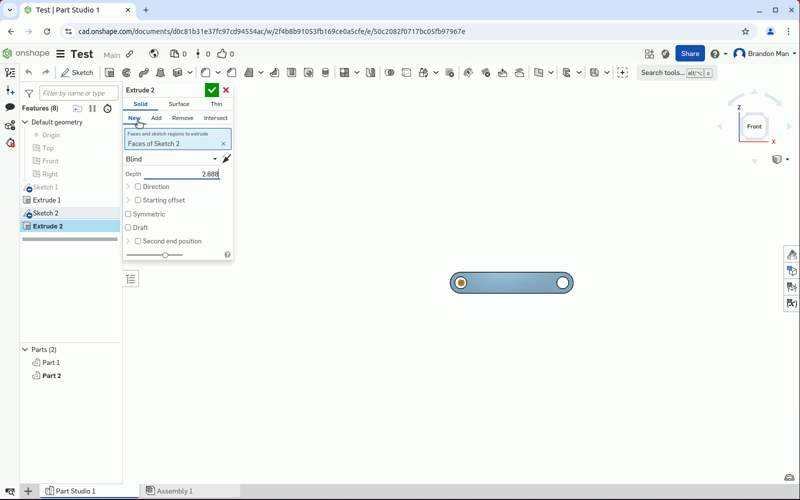
key(tab, 3)
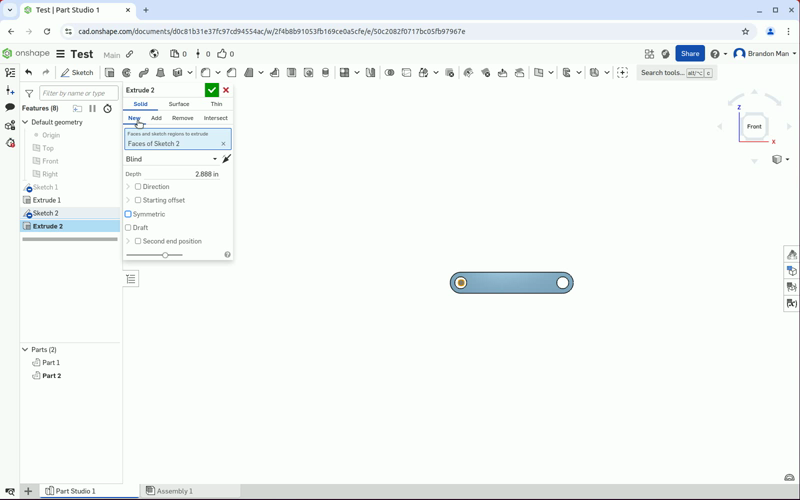
key(space)
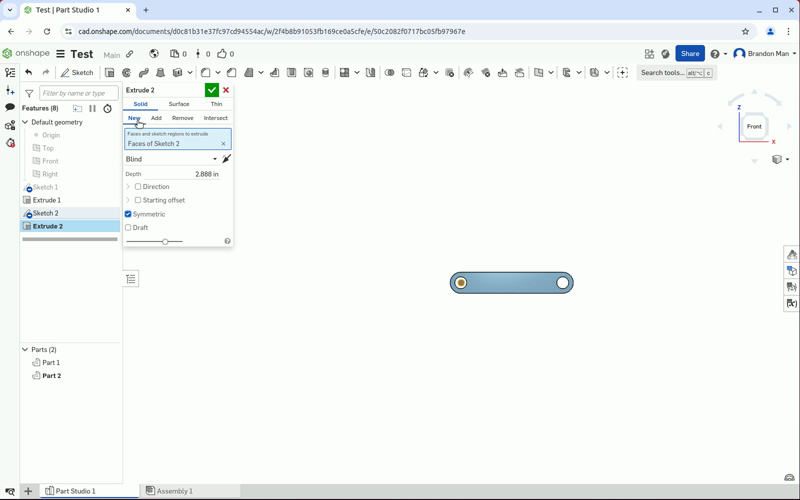
key(enter)
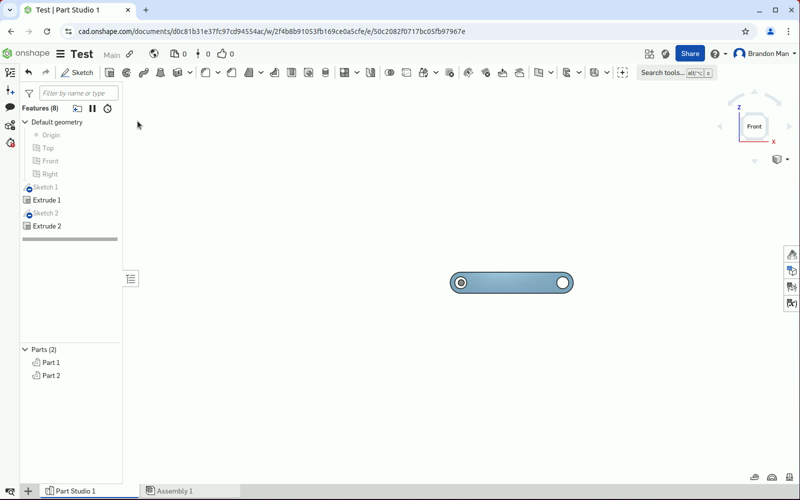
key(shift+h)
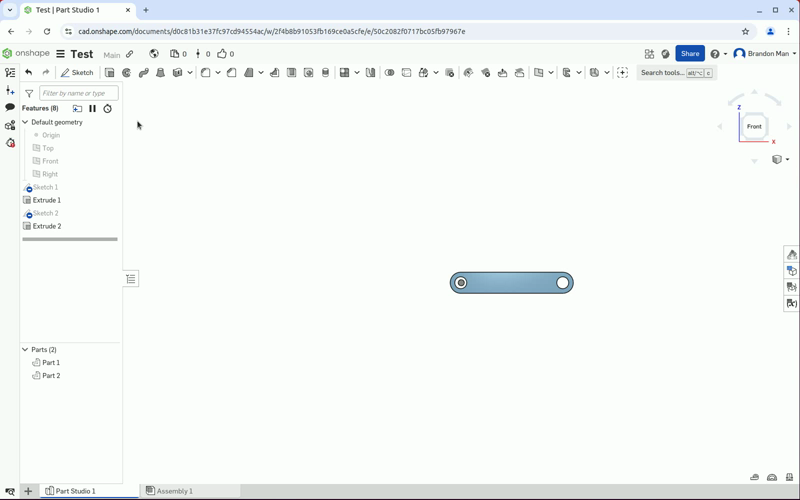
key(shift+h)
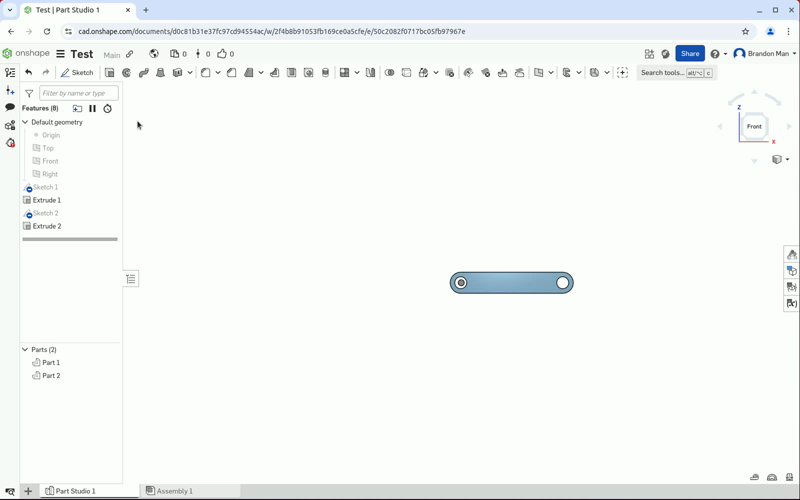
mouse_move(73, 189)
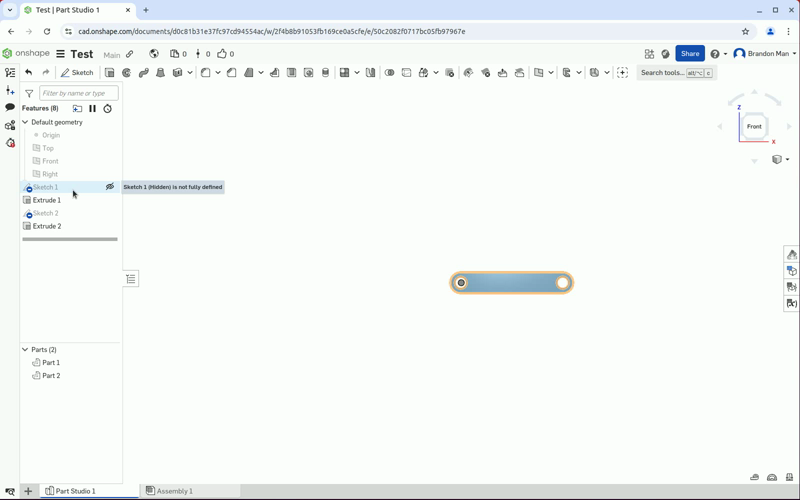
click(73, 189)
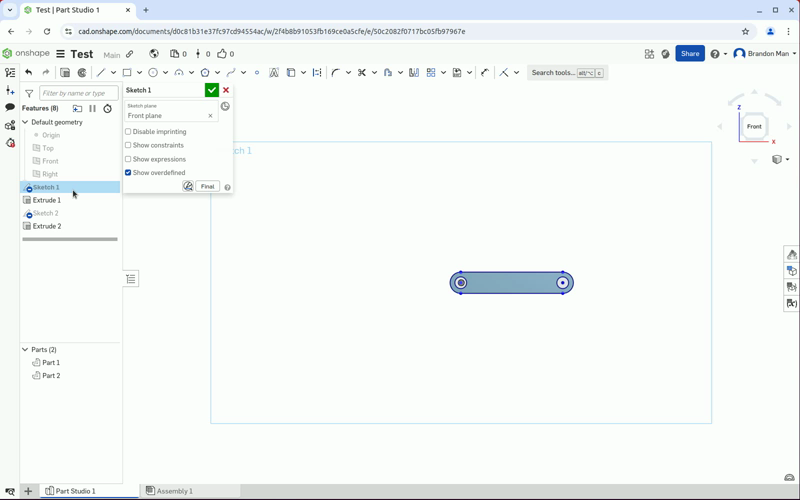
mouse_move(229, 92)
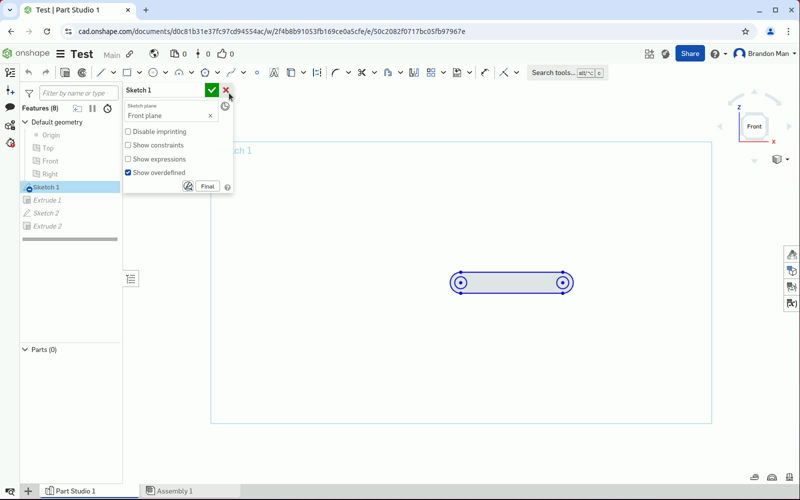
click(229, 92)
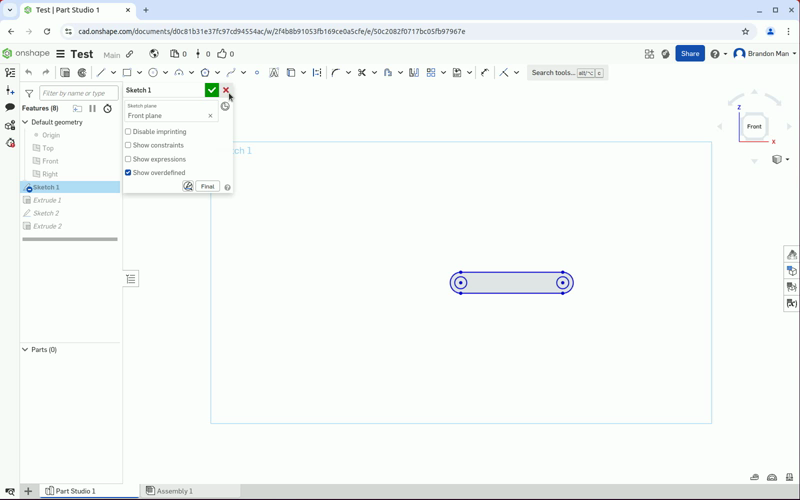
key(shift+s)
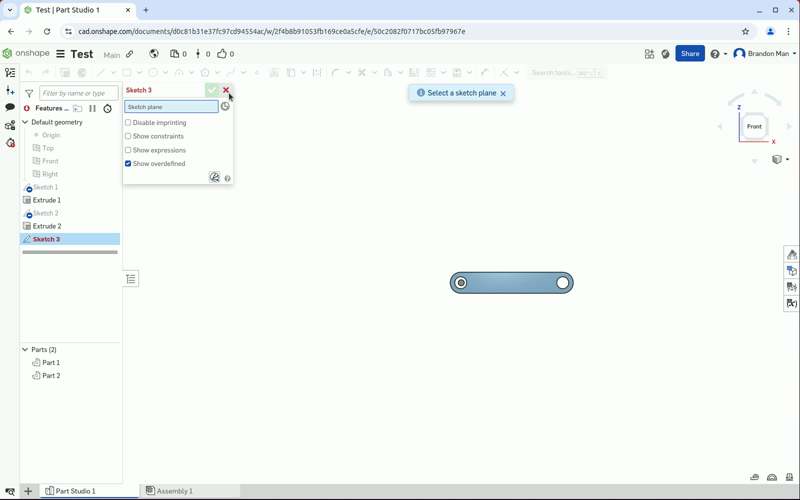
mouse_move(73, 163)
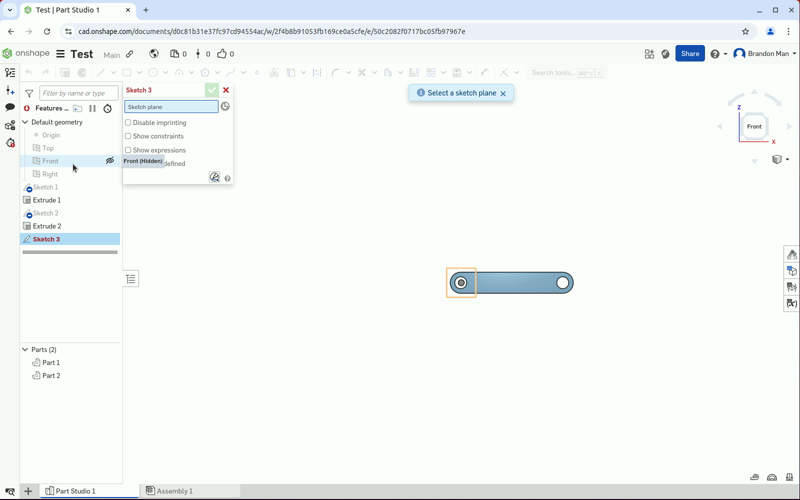
click(73, 163)
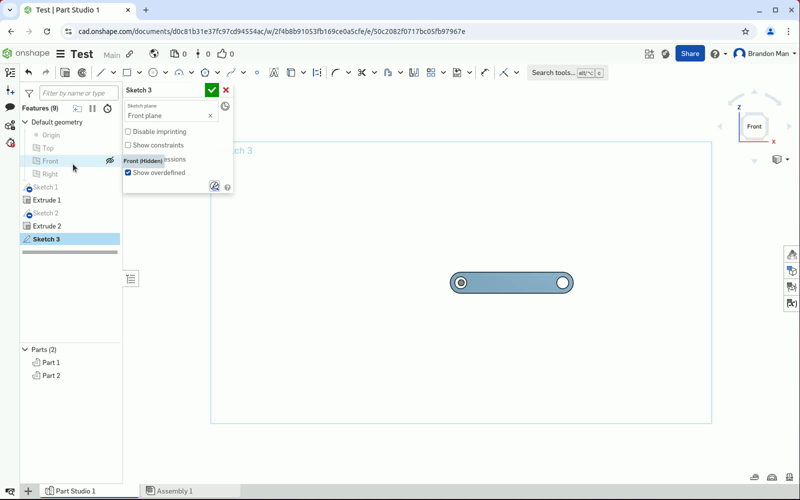
mouse_move(73, 352)
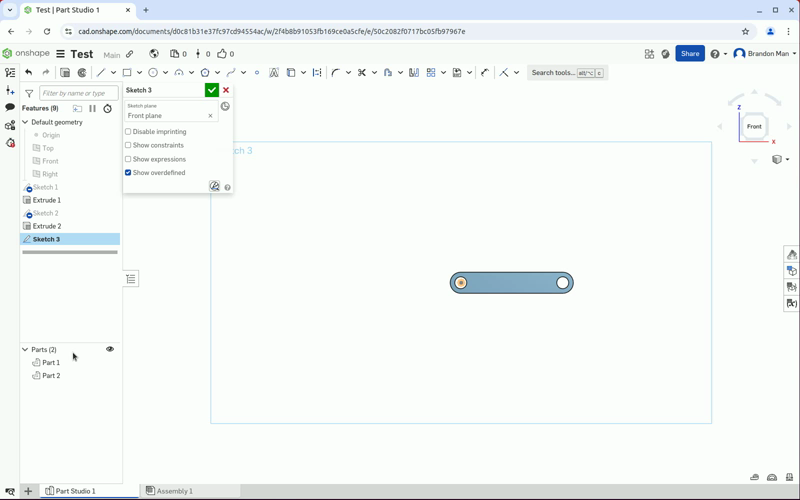
key(y)
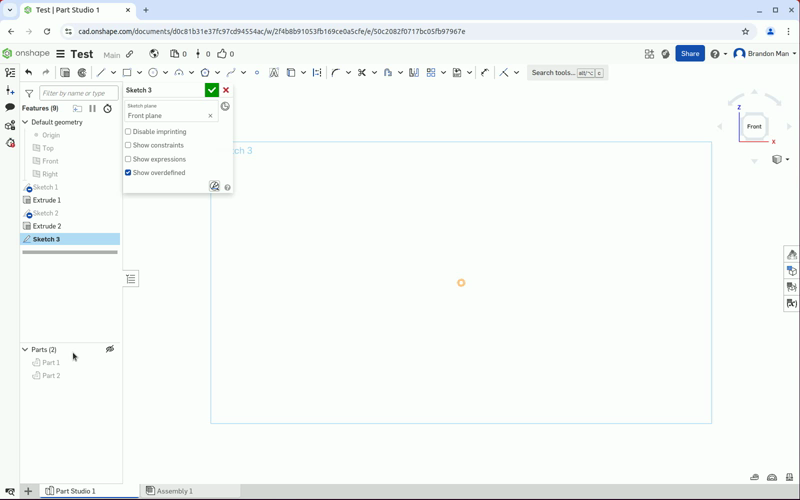
key(c)
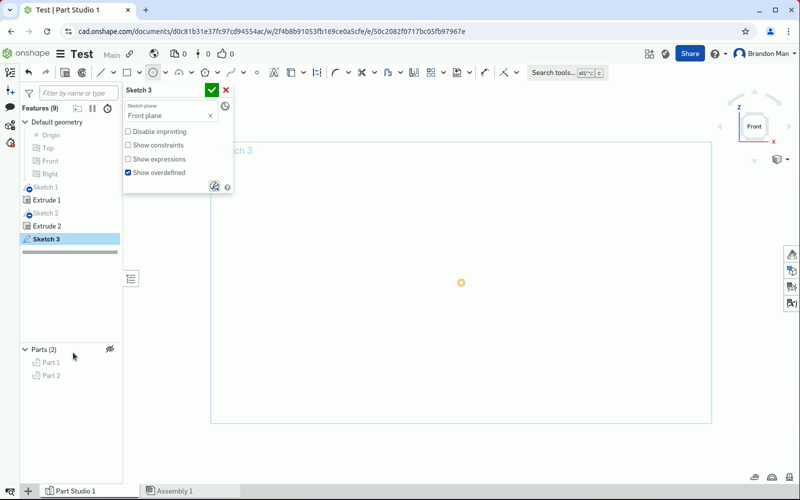
key_down(shift)
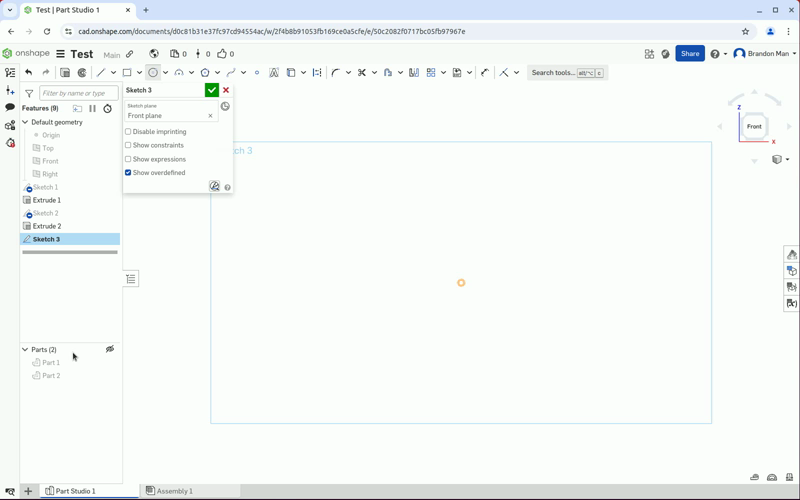
mouse_move(563, 282)
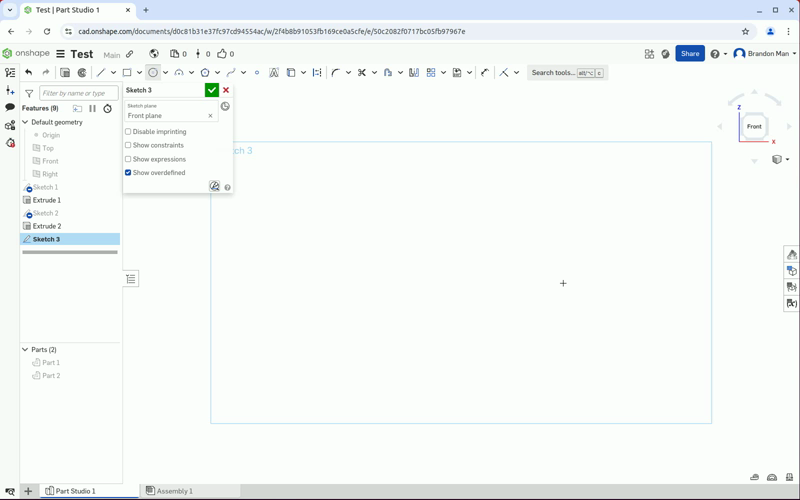
click(563, 282)
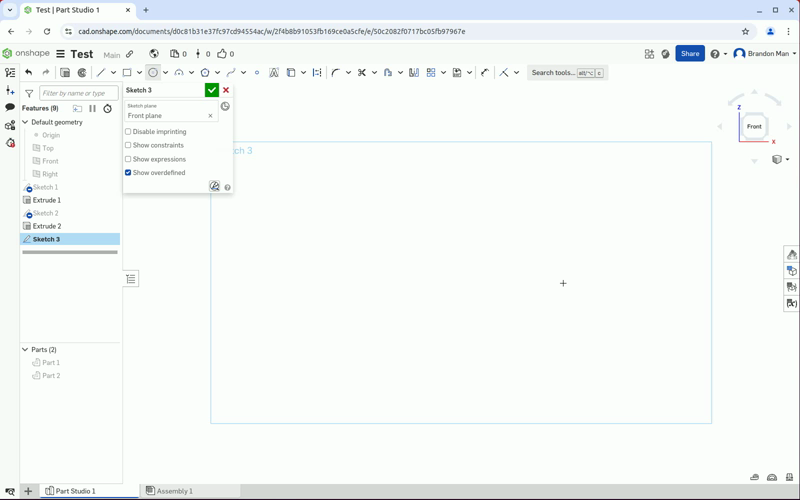
key_up(shift)
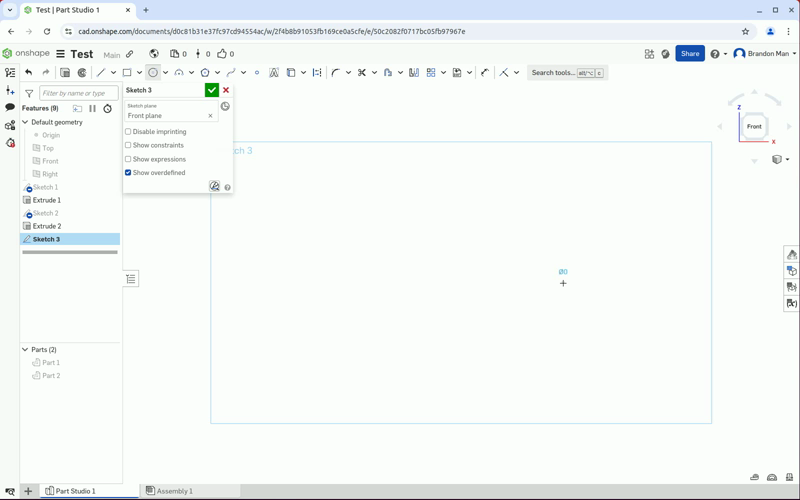
mouse_move(566, 282)
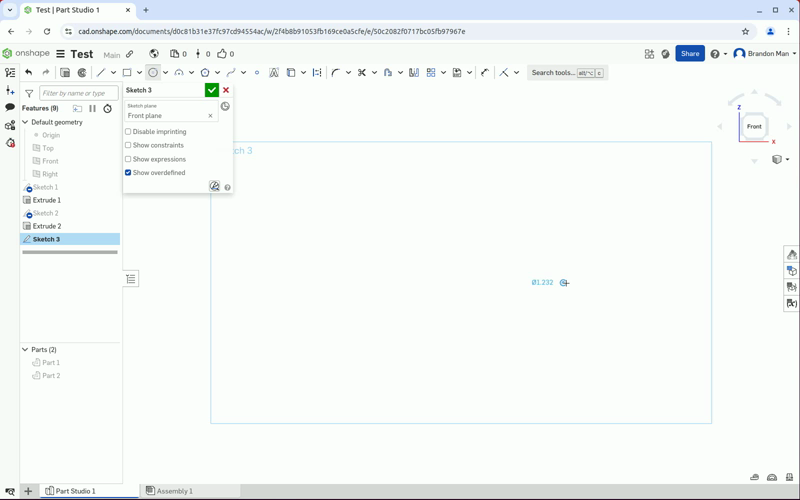
click(566, 282)
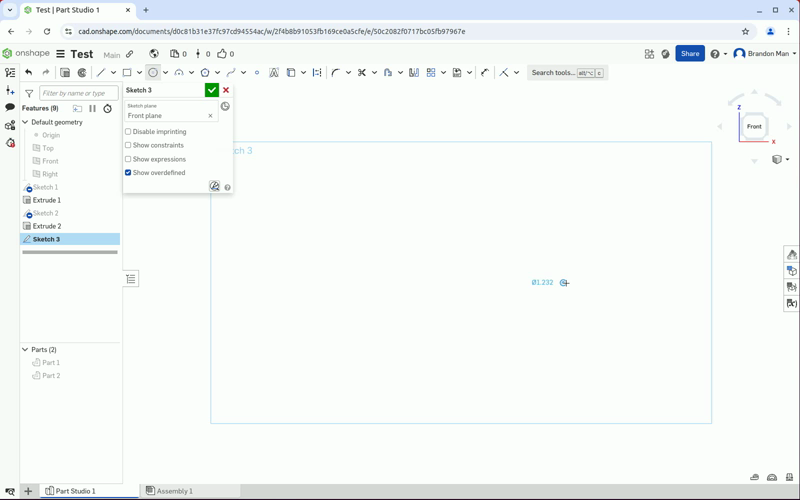
key(esc)
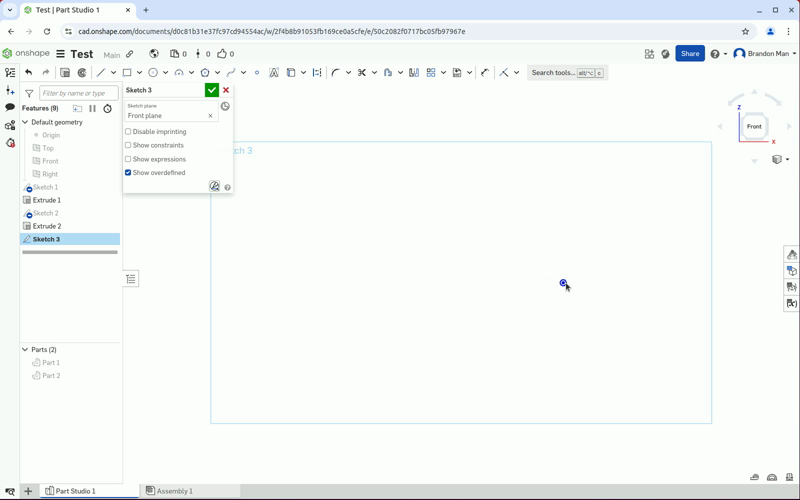
mouse_move(562, 280)
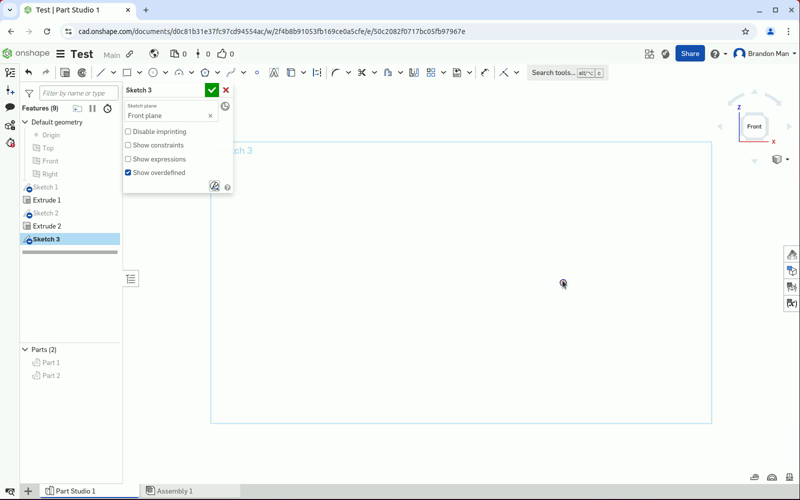
scroll(6)
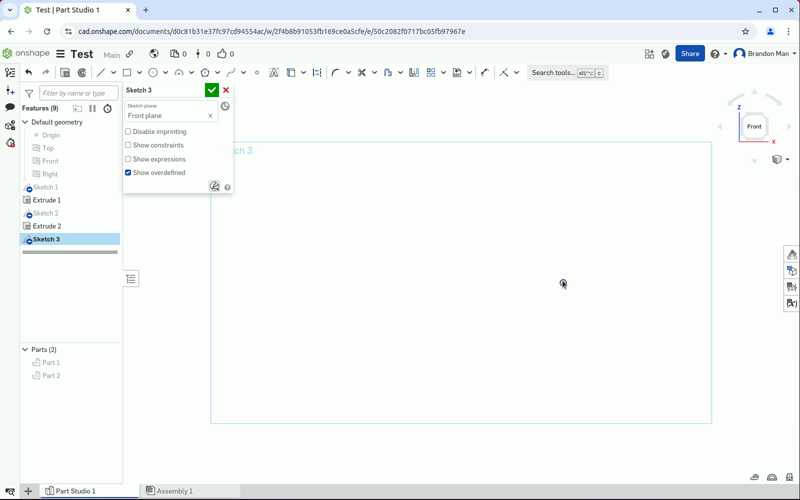
scroll(6)
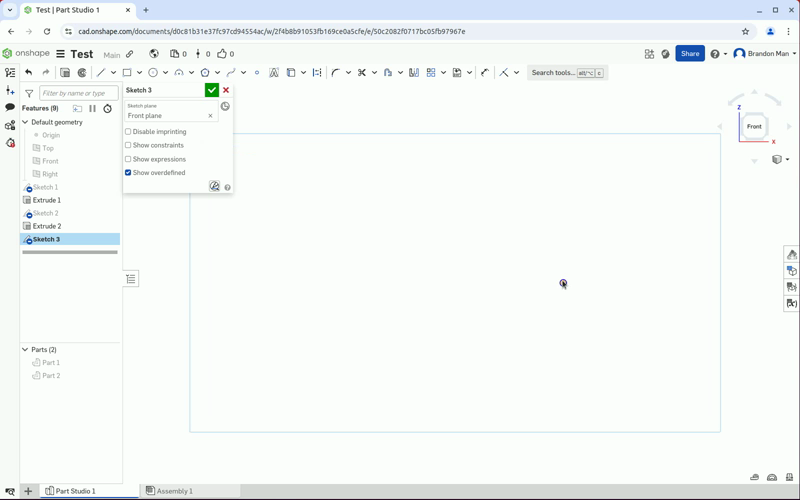
scroll(6)
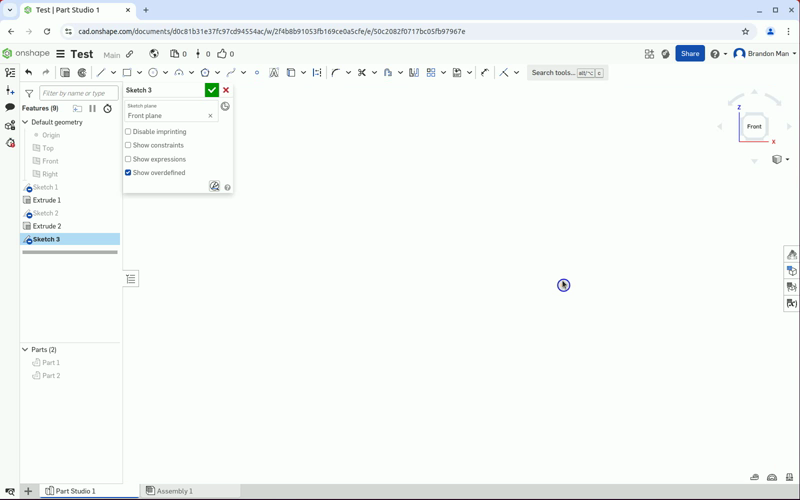
scroll(6)
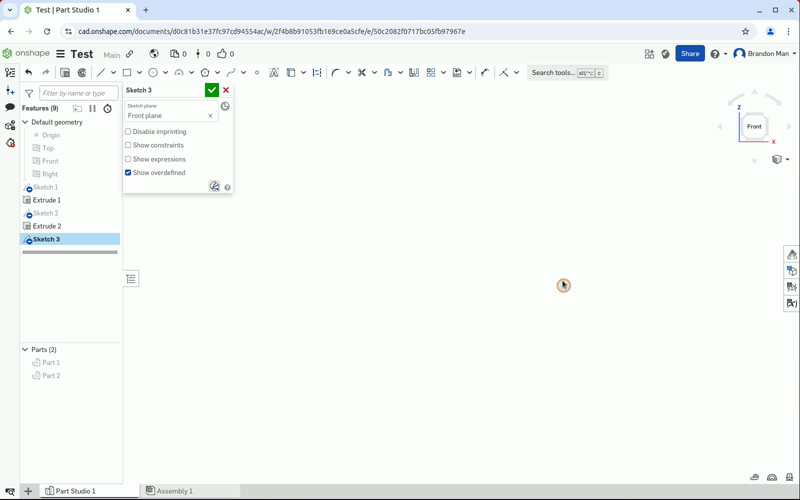
scroll(6)
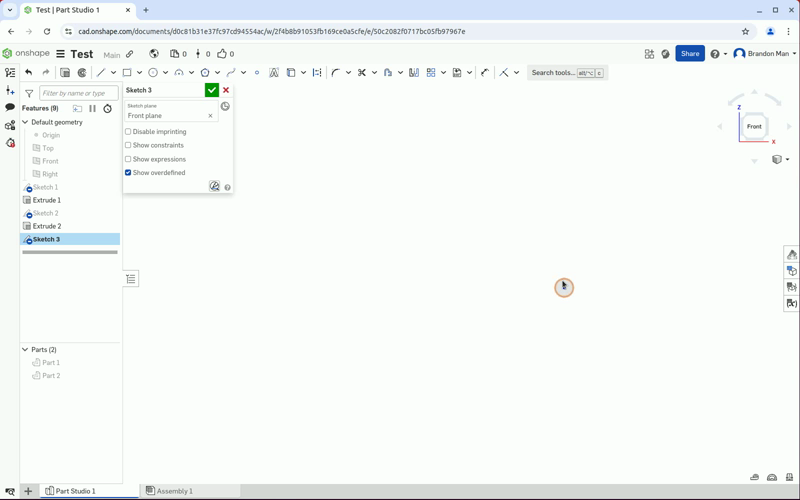
scroll(6)
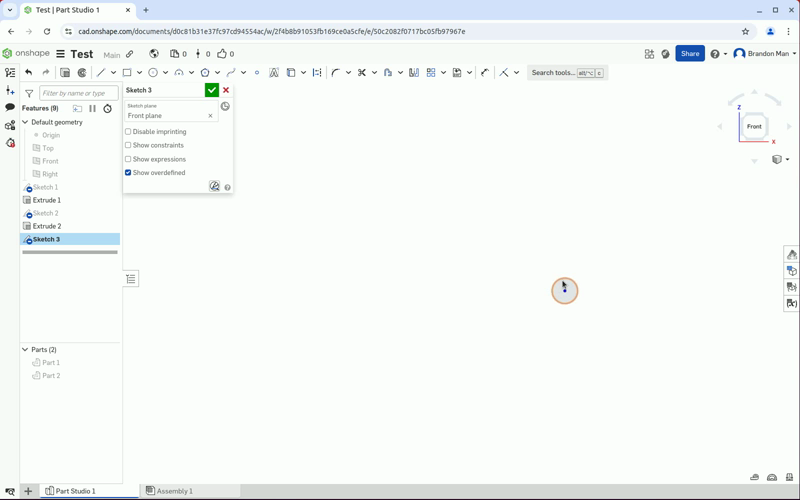
scroll(6)
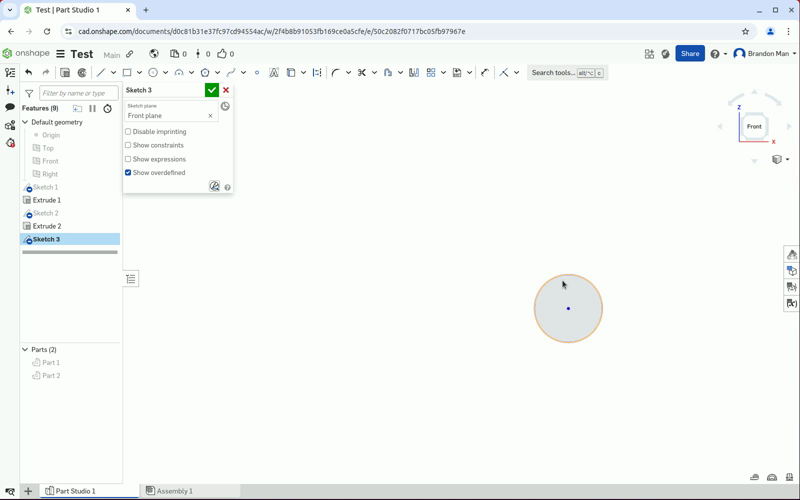
click(562, 280)
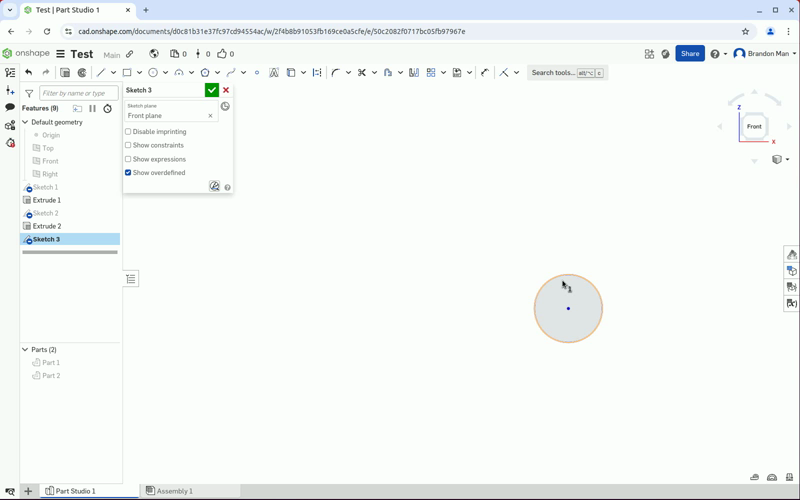
scroll(-6)
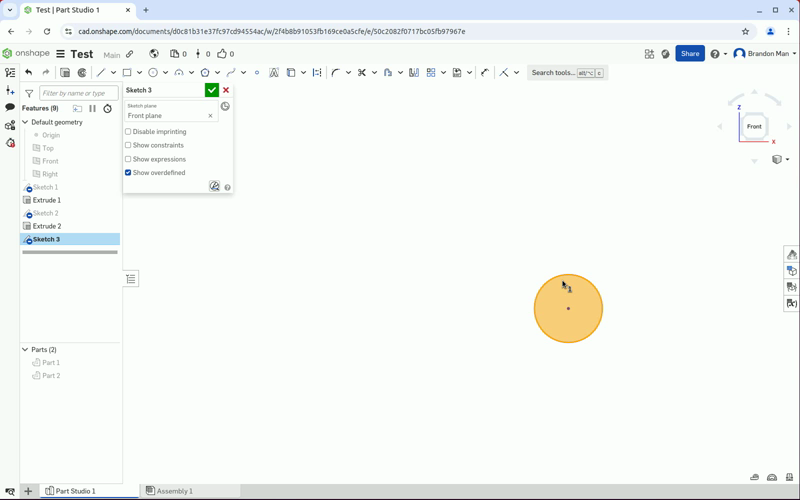
scroll(-6)
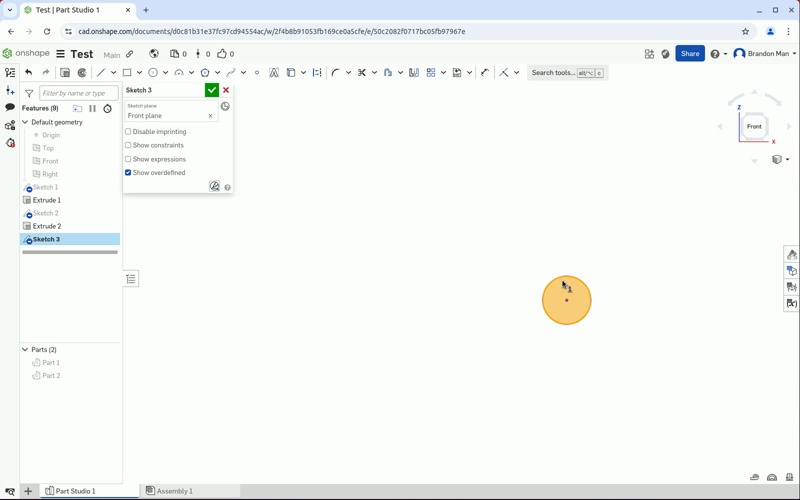
scroll(-6)
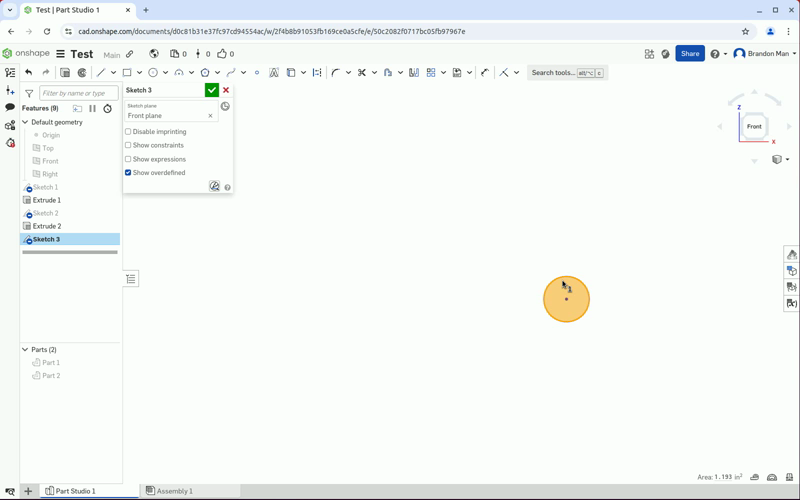
scroll(-6)
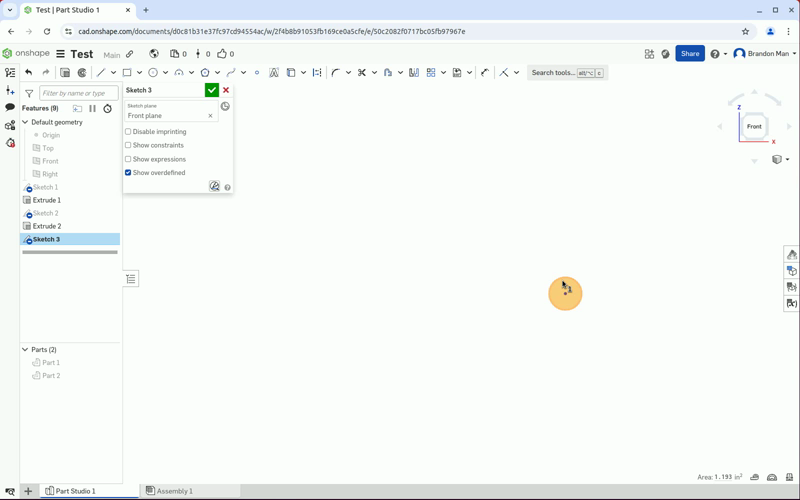
scroll(-6)
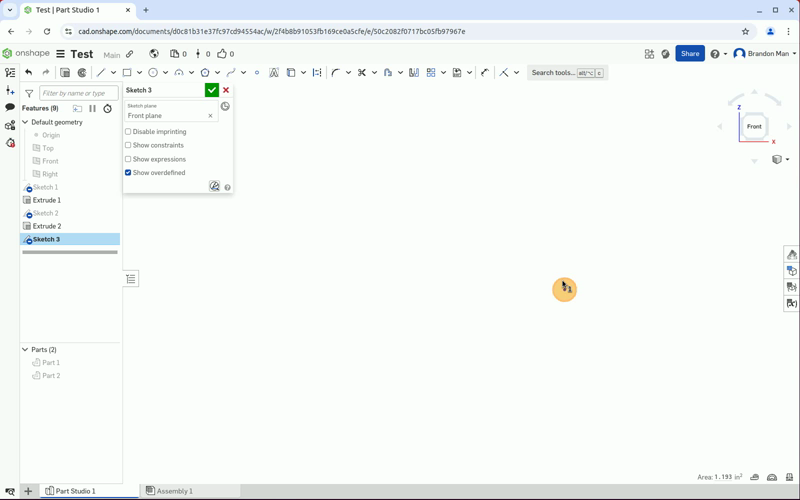
scroll(-6)
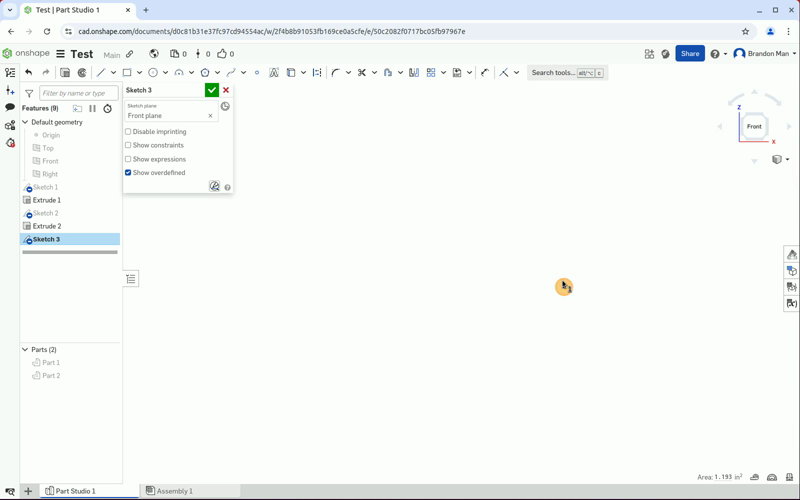
scroll(-6)
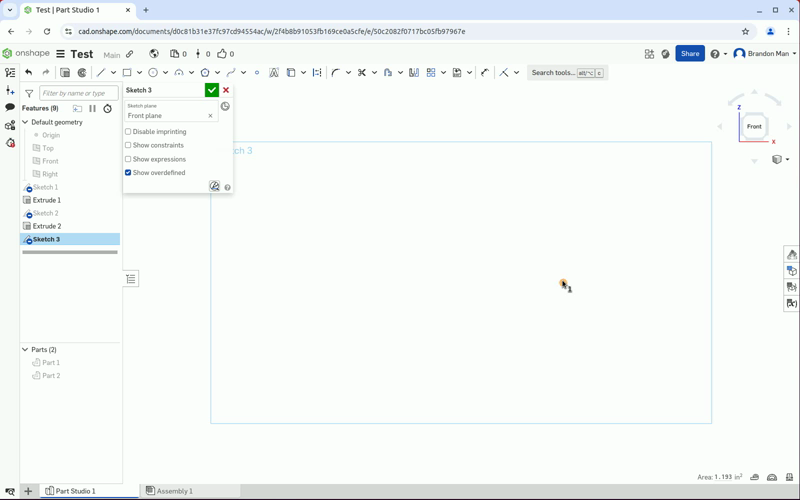
mouse_move(73, 352)
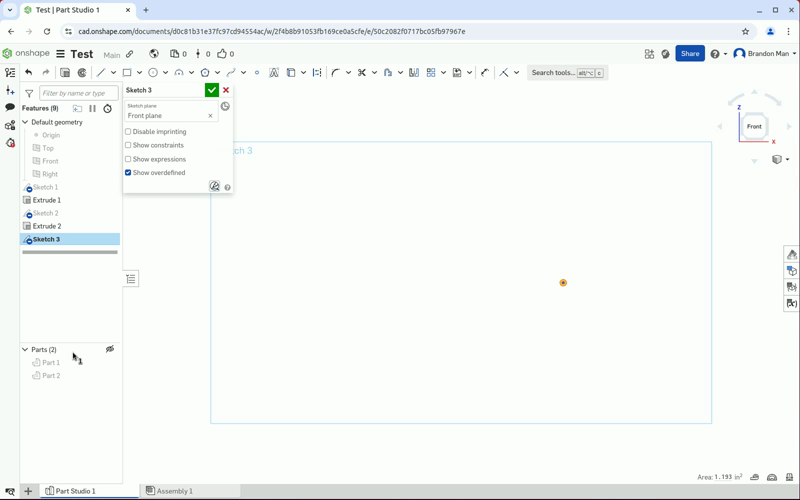
key(shift+y)
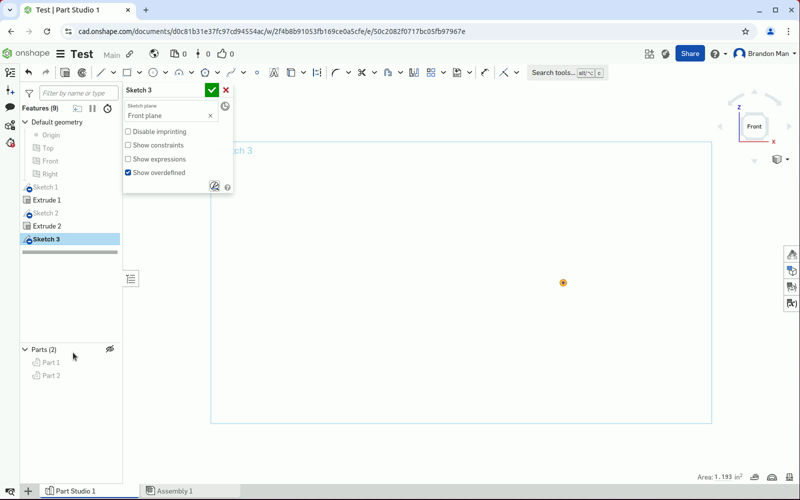
key(shift+e)
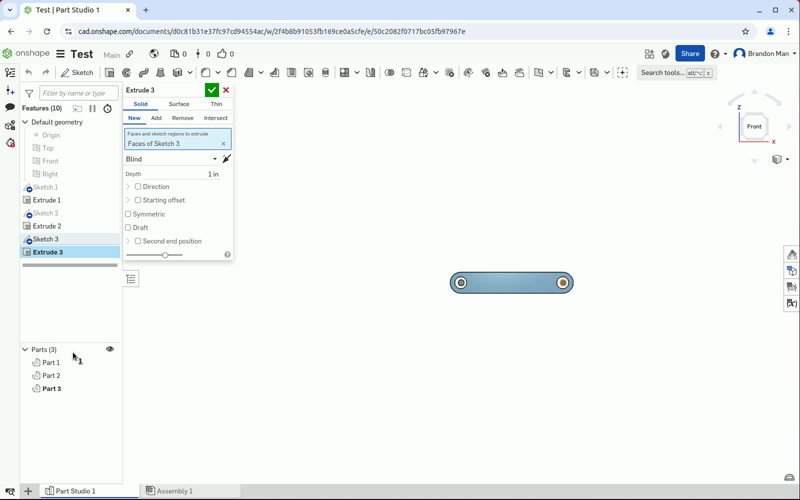
mouse_move(143, 106)
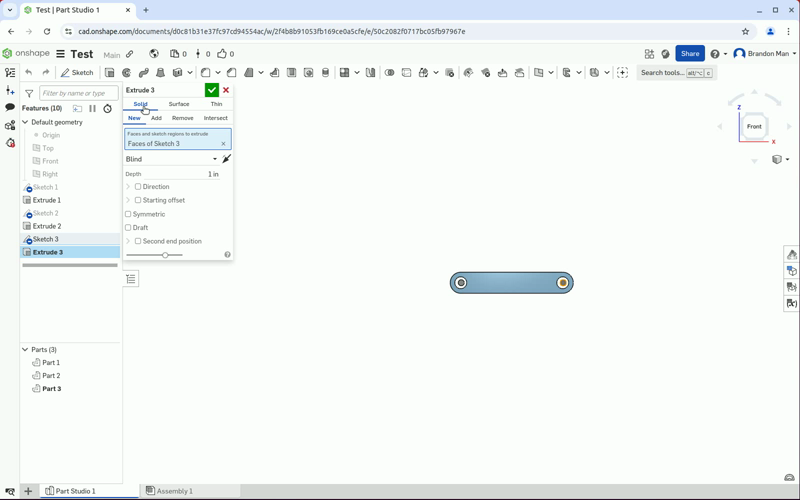
click(143, 106)
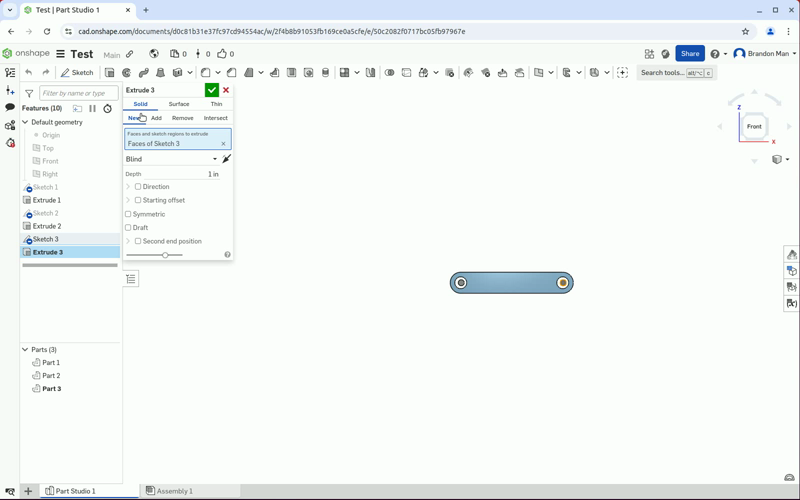
mouse_move(137, 120)
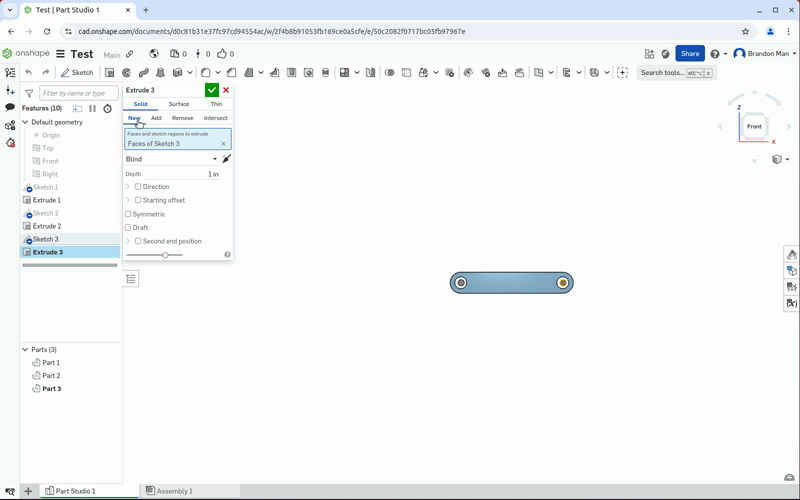
click(137, 120)
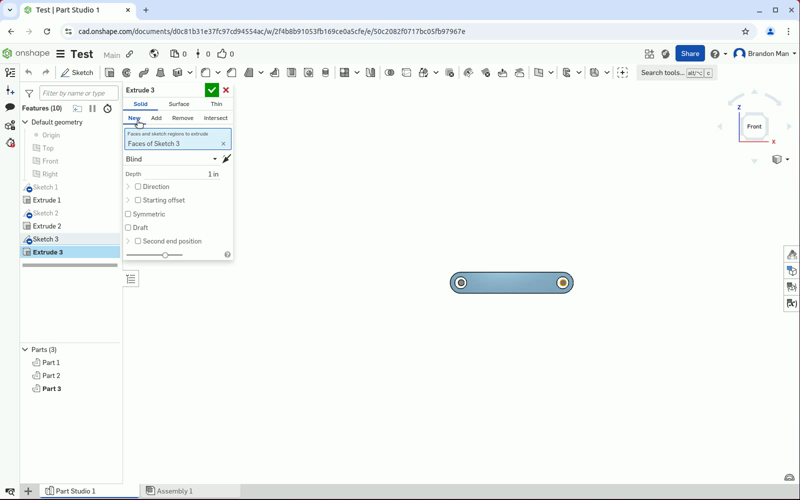
key(tab, 4)
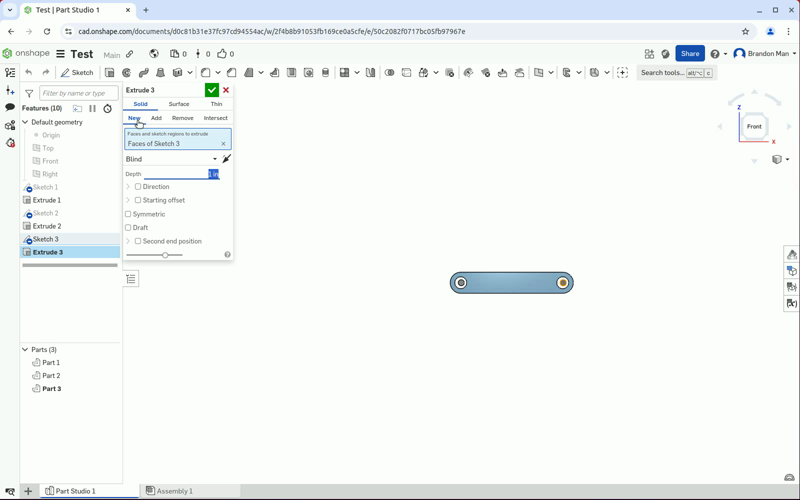
text(2.888)
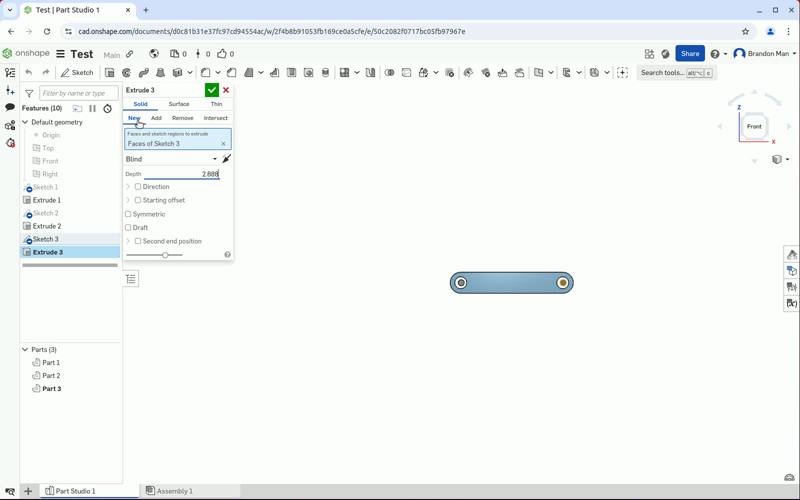
key(tab, 3)
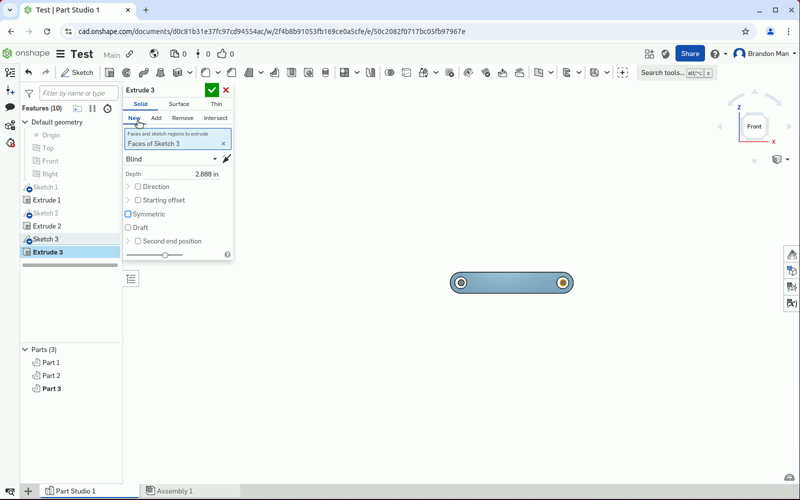
key(space)
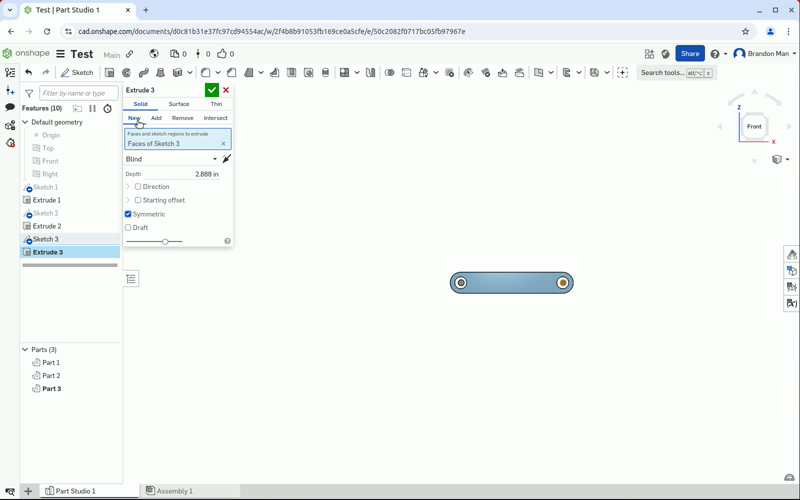
key(enter)
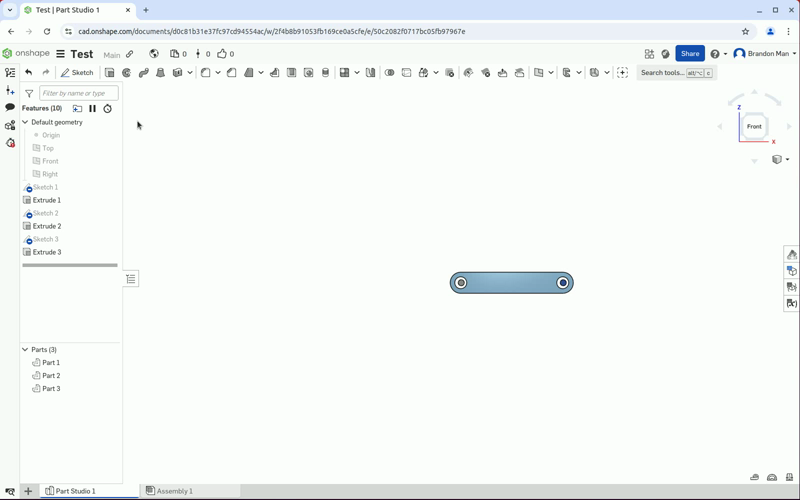
key(shift+h)
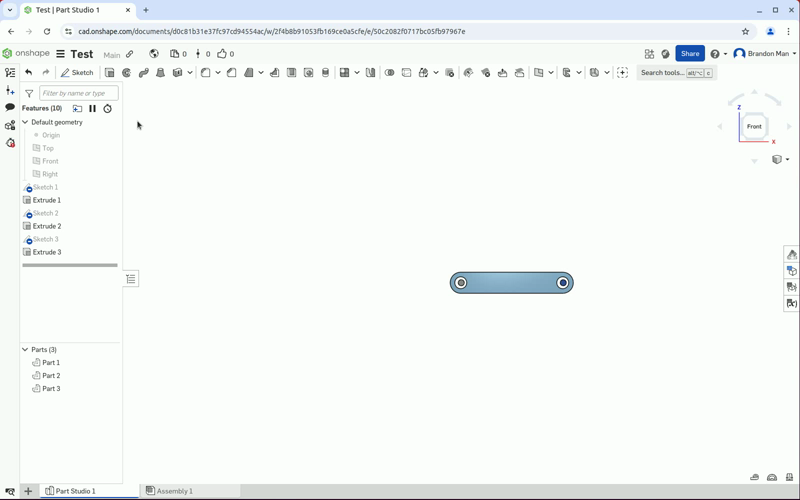
key(shift+h)
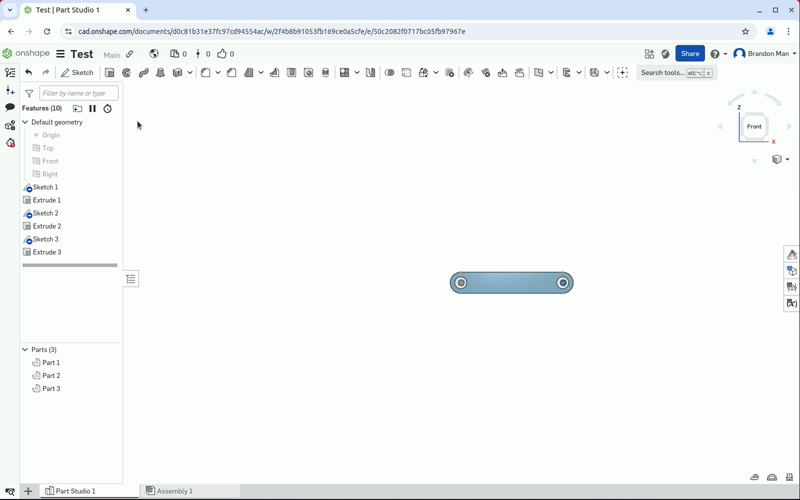
key(shift+7)
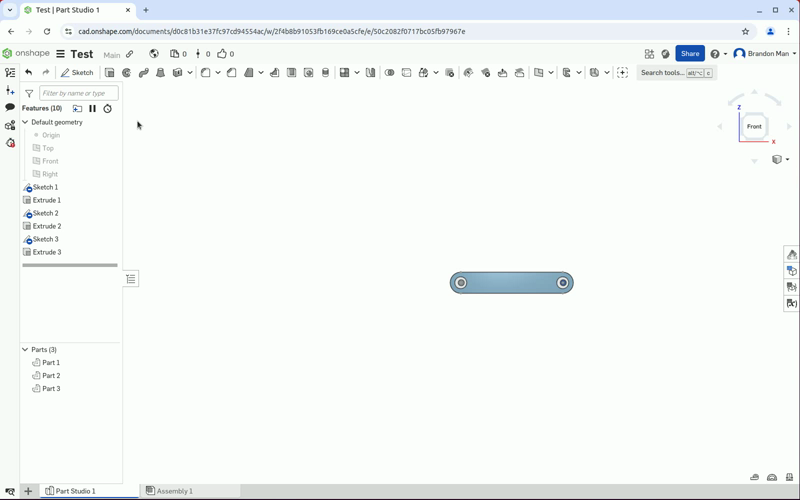
key(left, 2)
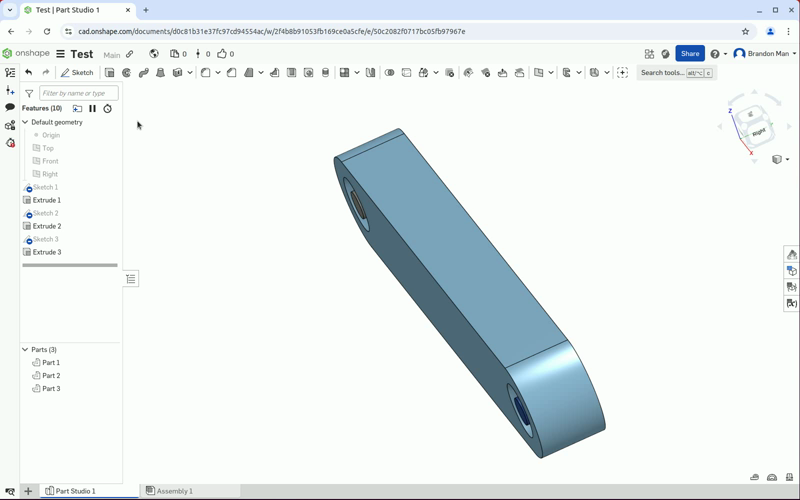
key(down, 2)
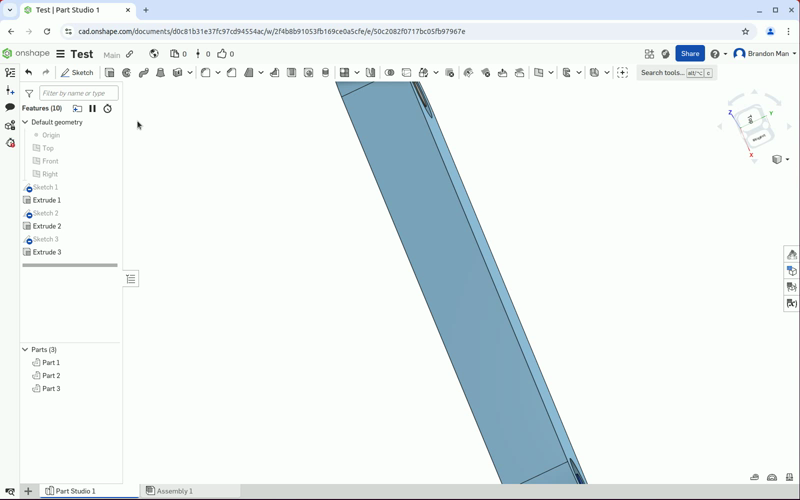
key(up, 2)
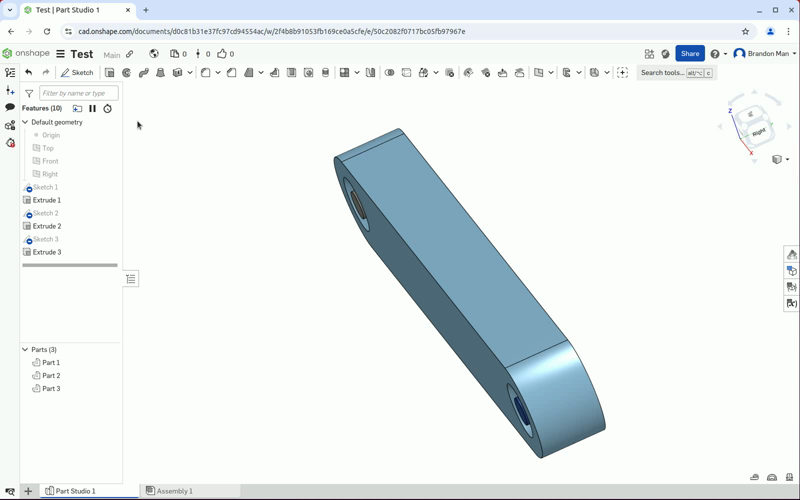
key(right, 2)
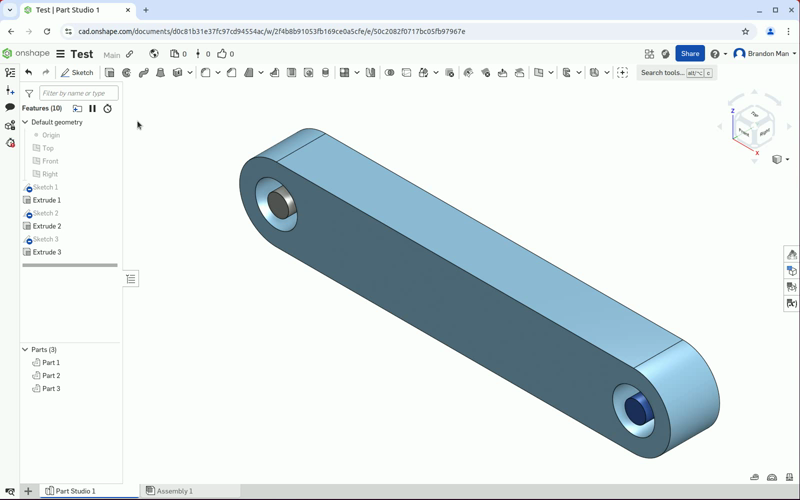
mouse_move(73, 189)
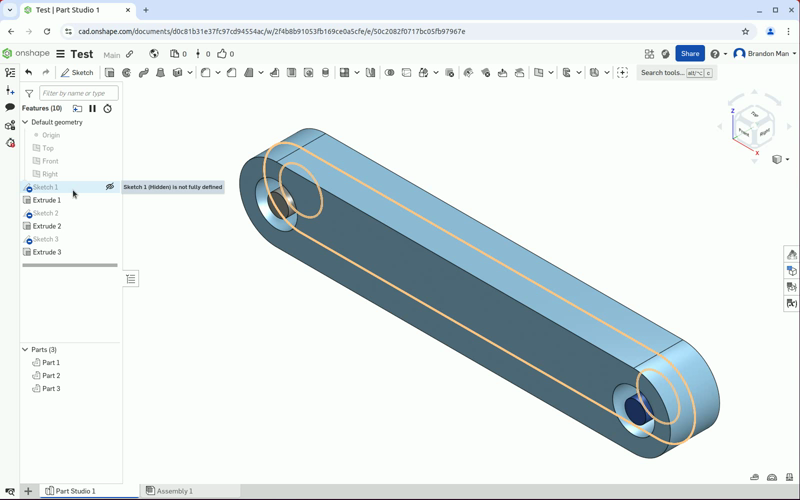
click(73, 189)